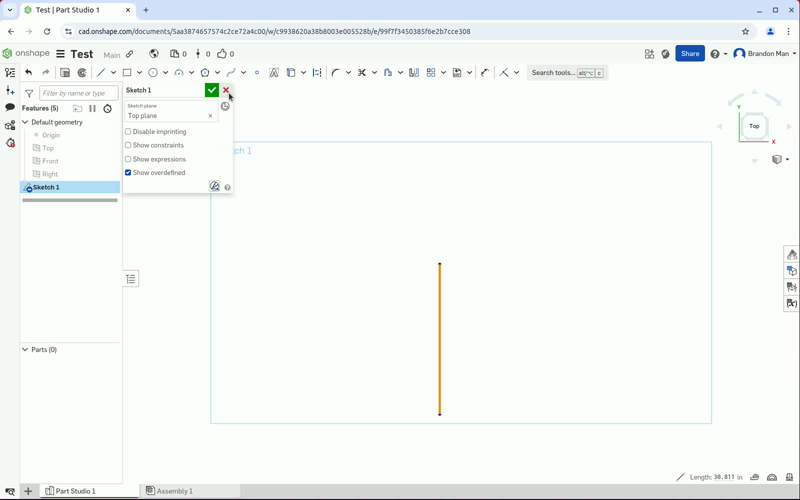
key(shift+h)
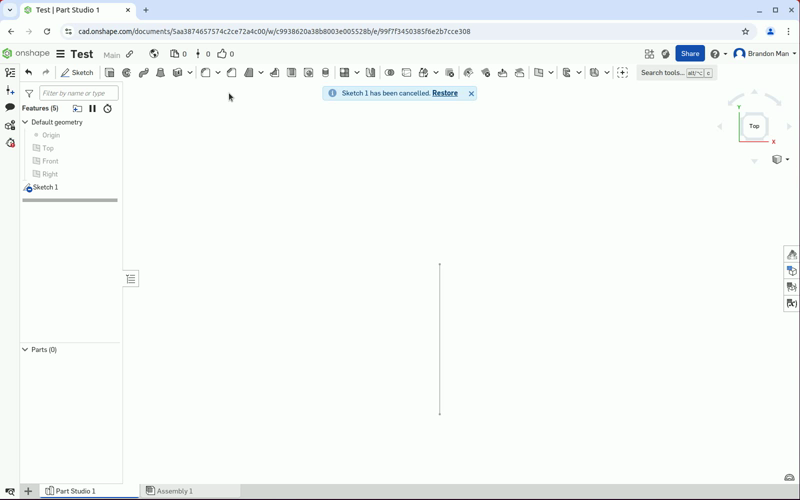
mouse_move(73, 352)
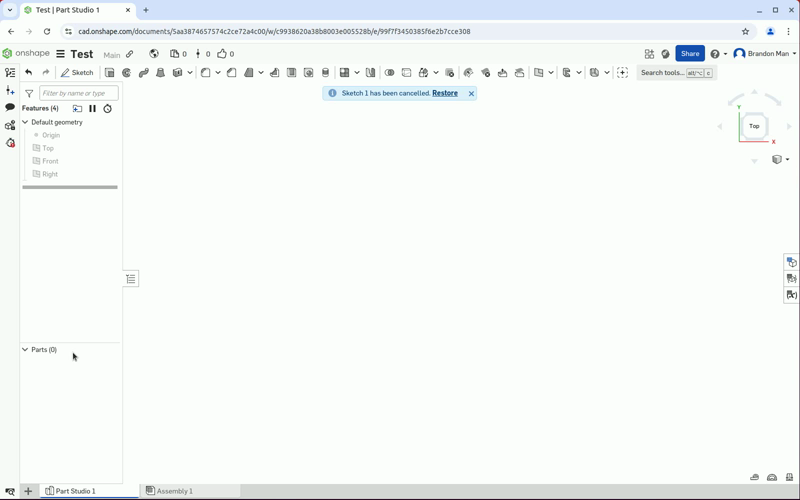
key(y)
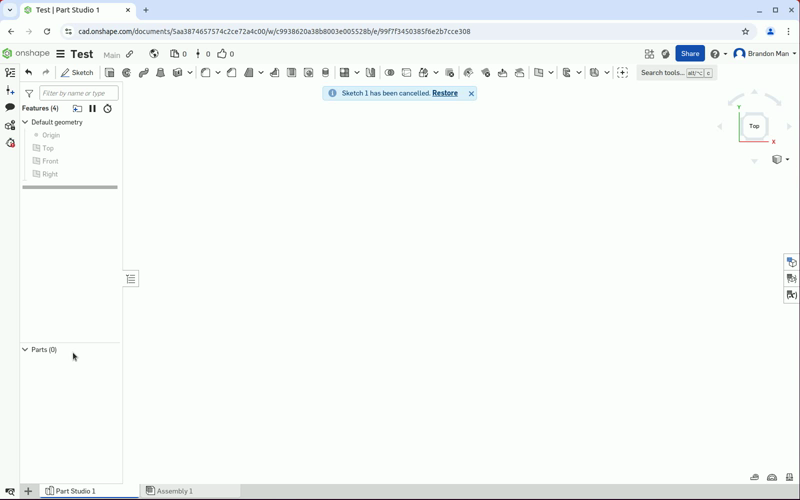
key(shift+p)
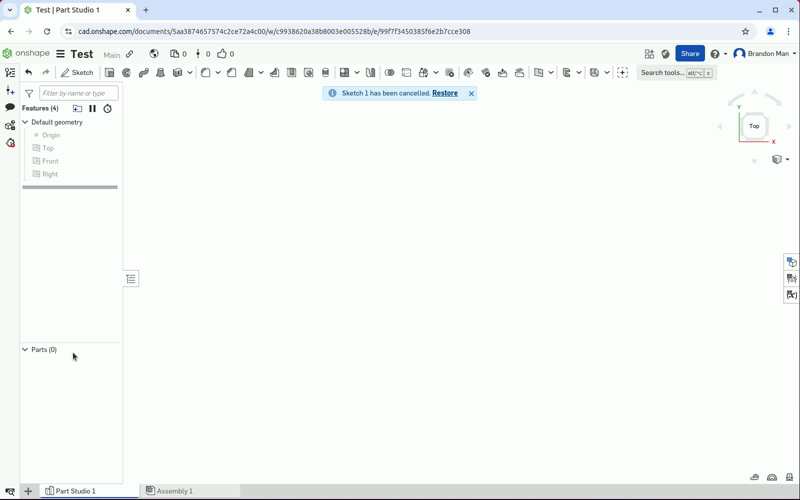
key(space)
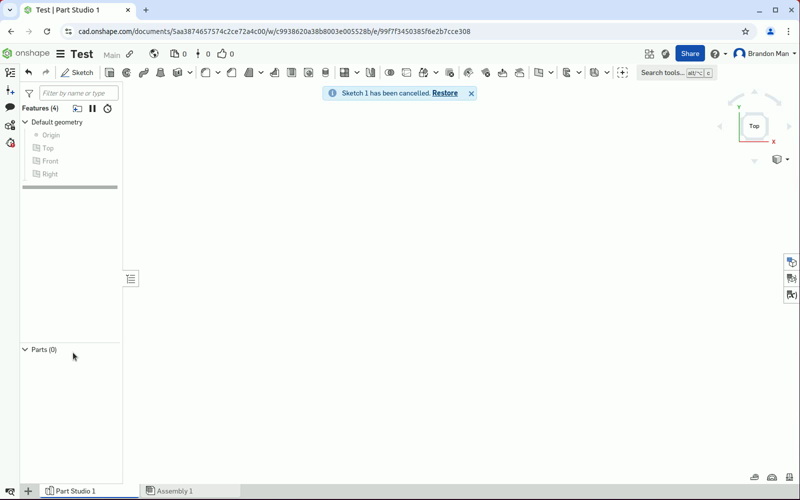
key_down(shift)
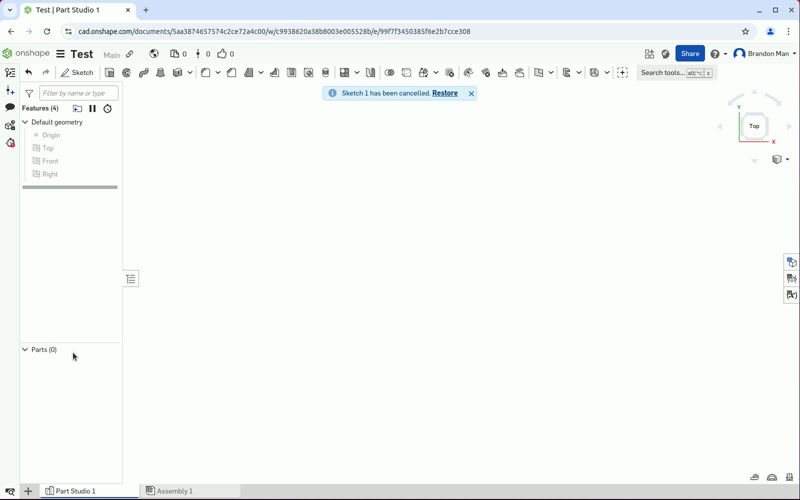
key(up)
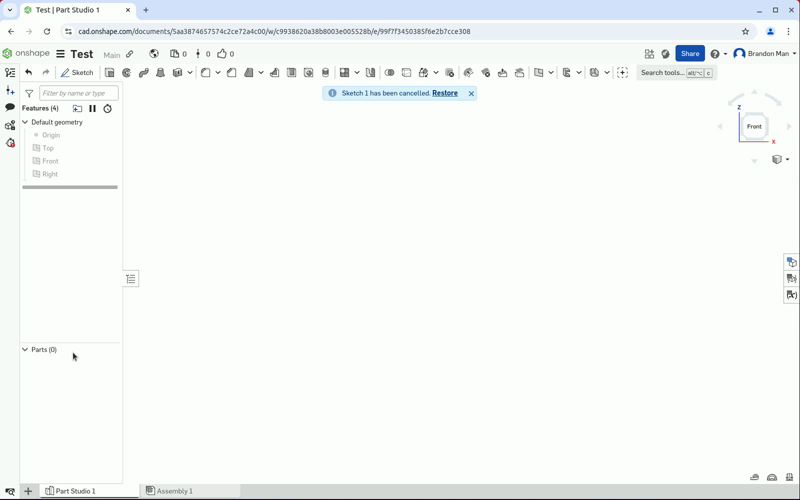
key_up(shift)
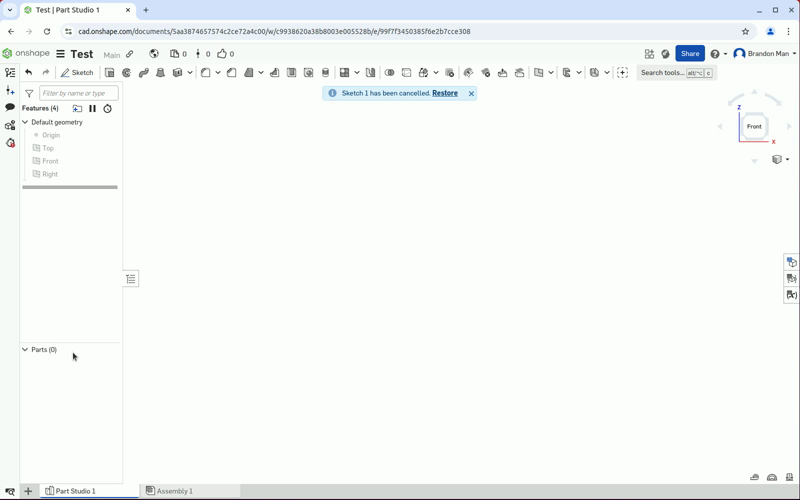
key(space)
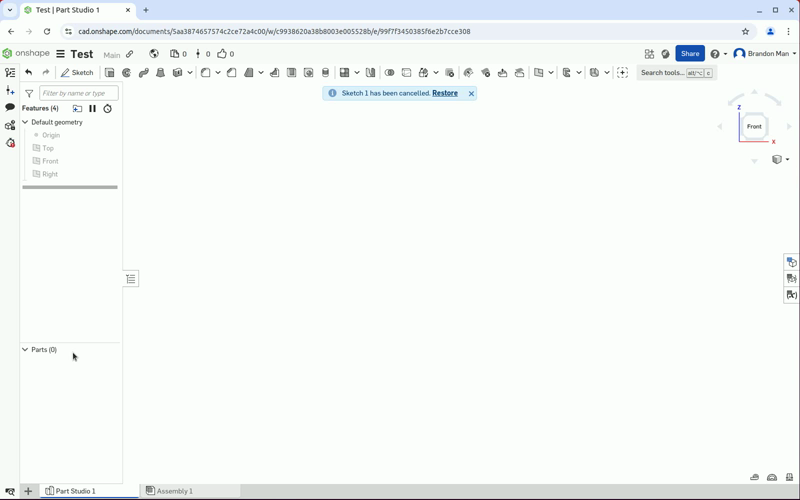
key_down(shift)
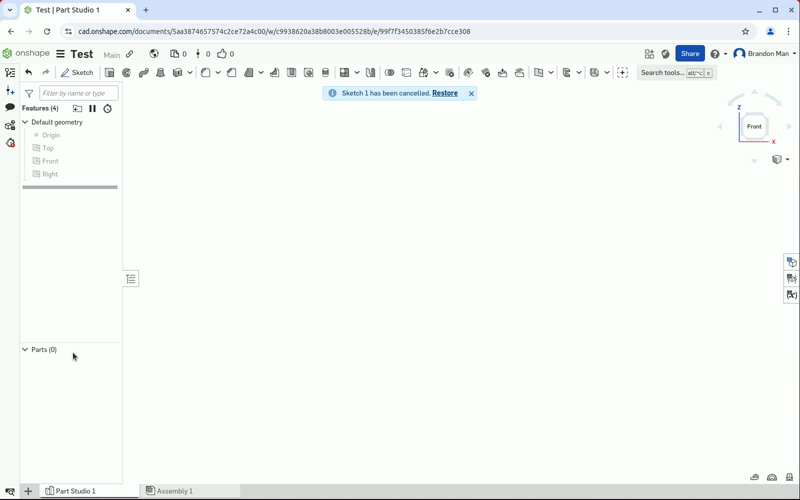
key(left)
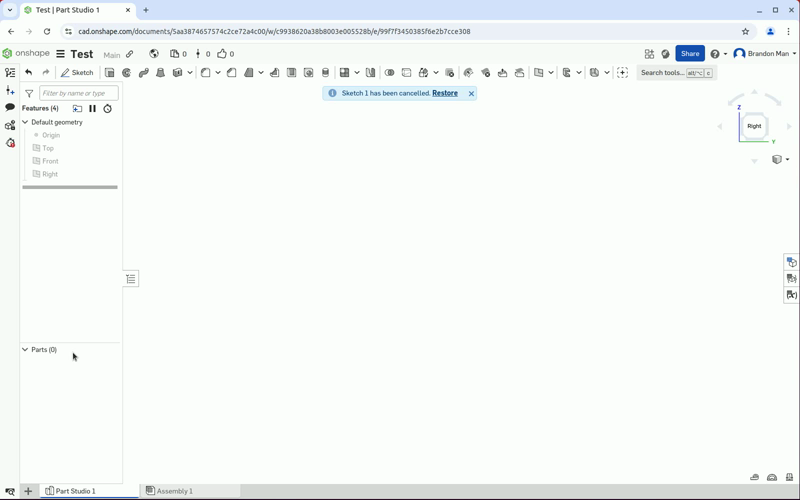
key_up(shift)
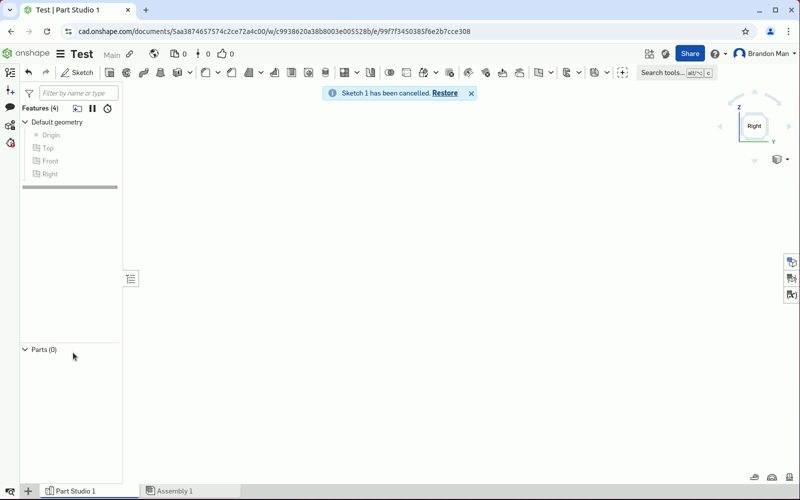
mouse_move(73, 352)
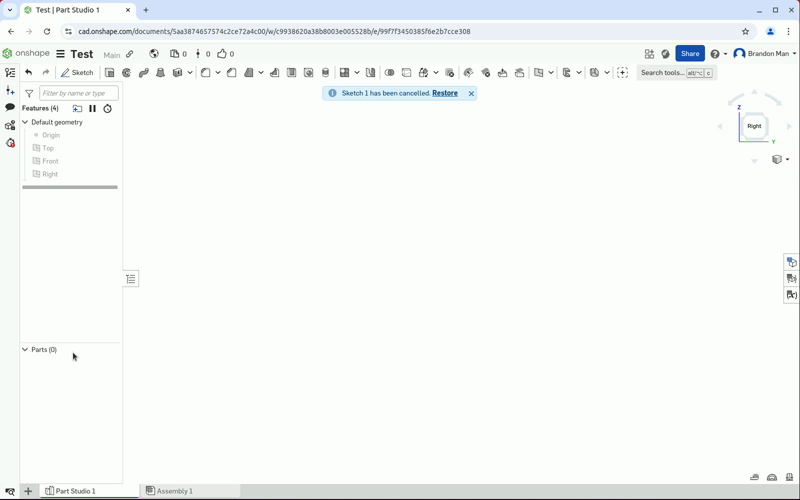
key(shift+y)
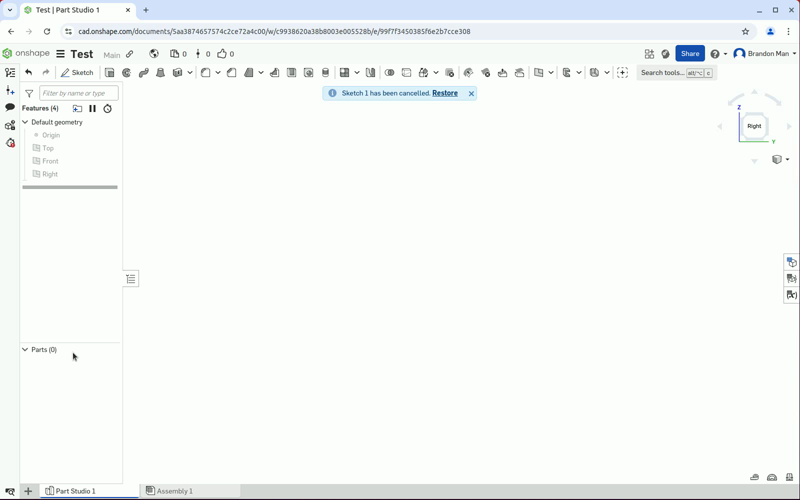
key(shift+s)
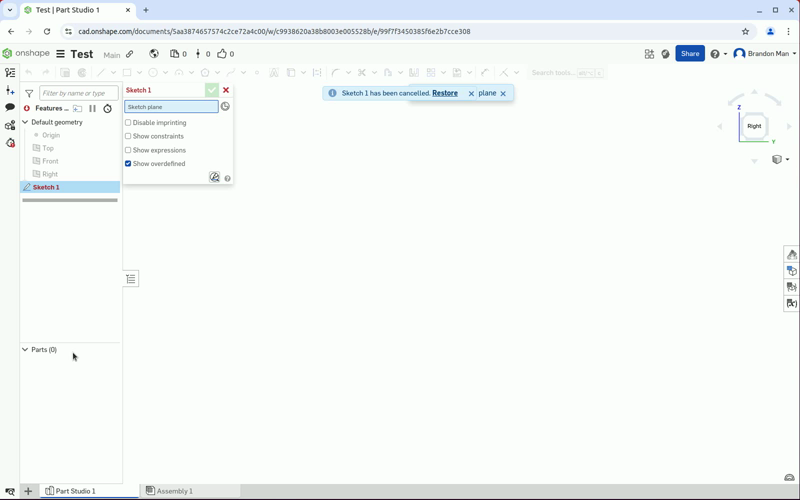
mouse_move(73, 176)
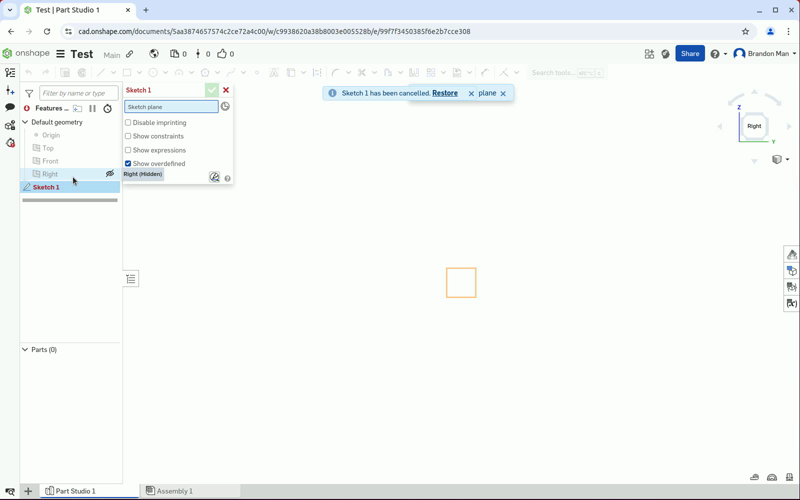
click(73, 176)
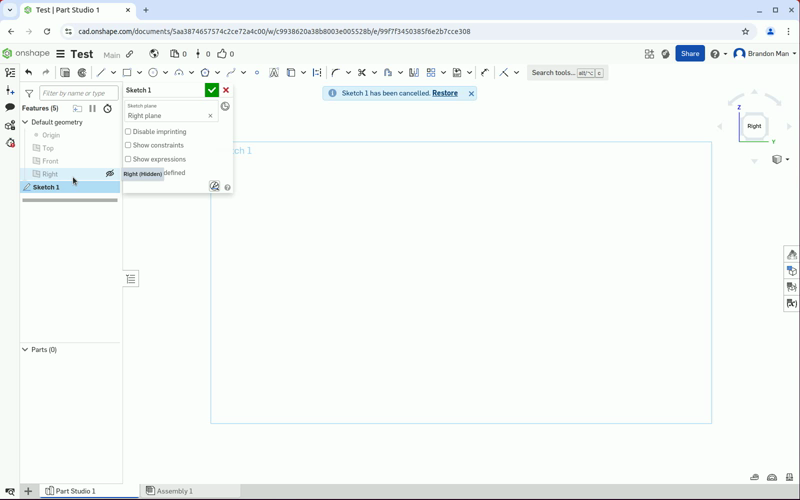
mouse_move(73, 352)
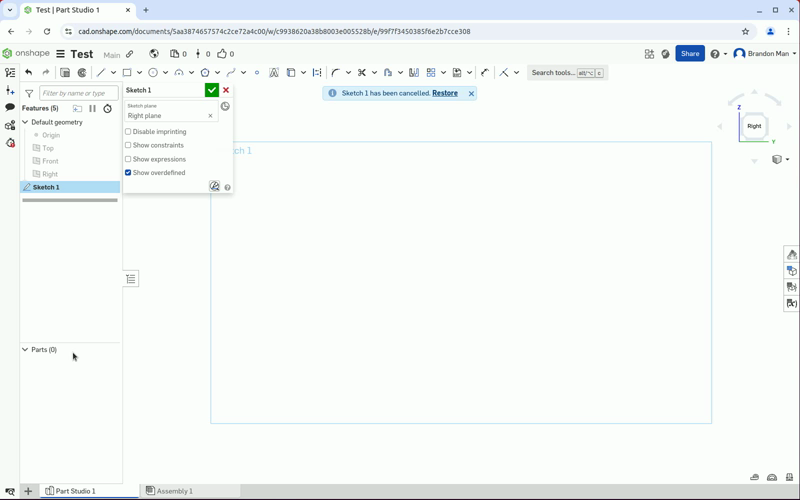
key(y)
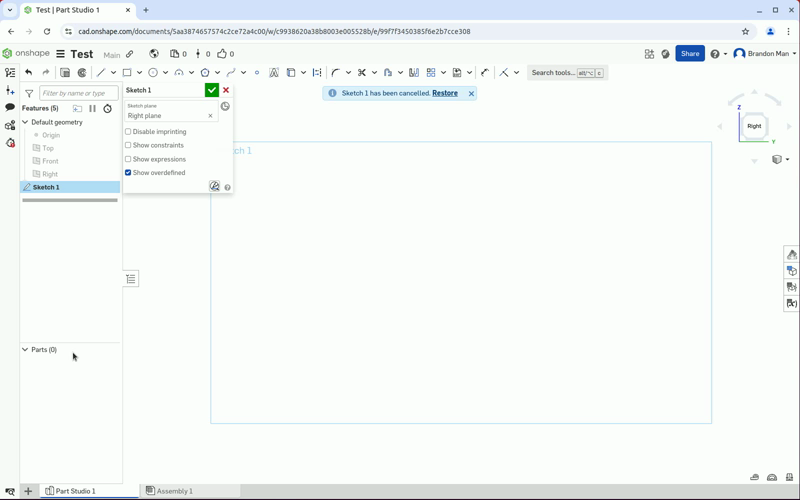
key(c)
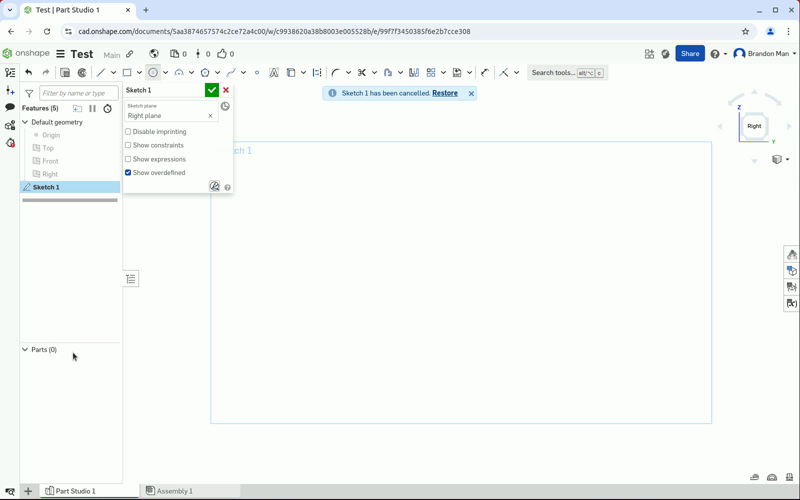
key_down(shift)
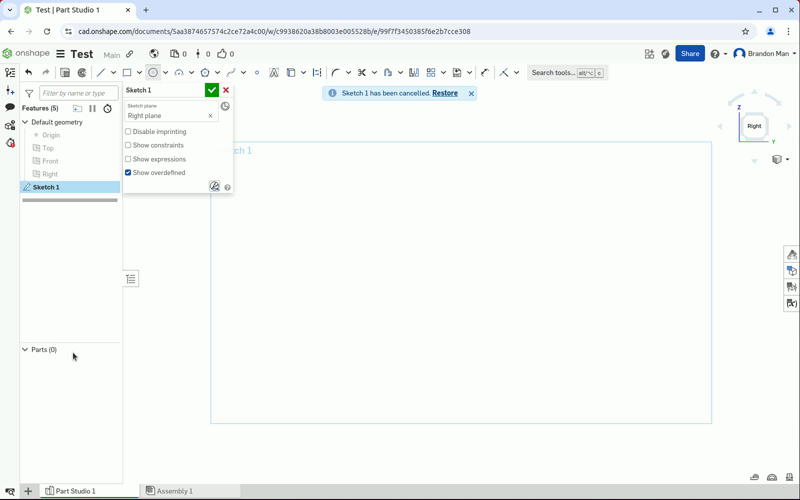
mouse_move(461, 282)
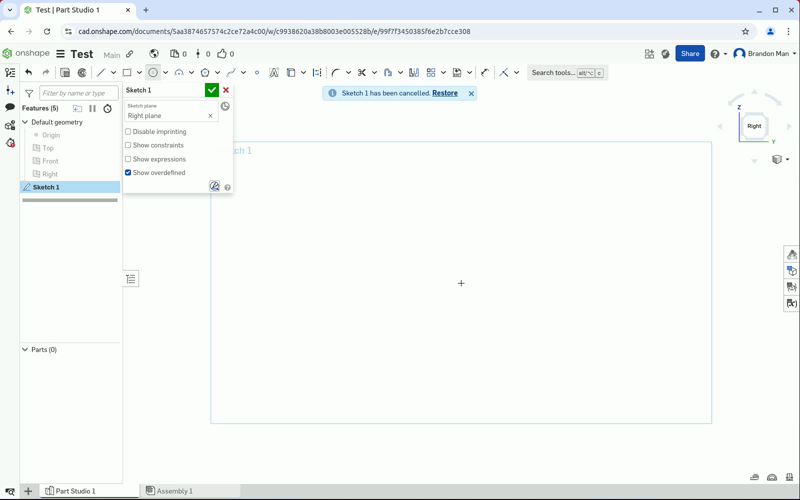
click(461, 282)
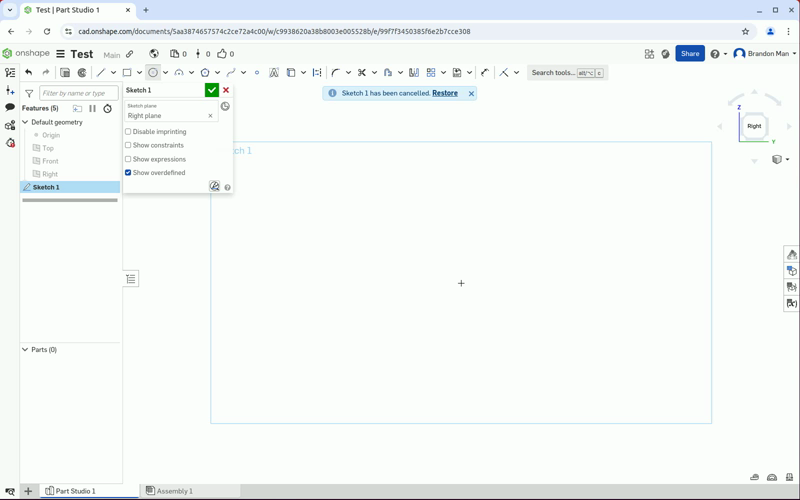
key_up(shift)
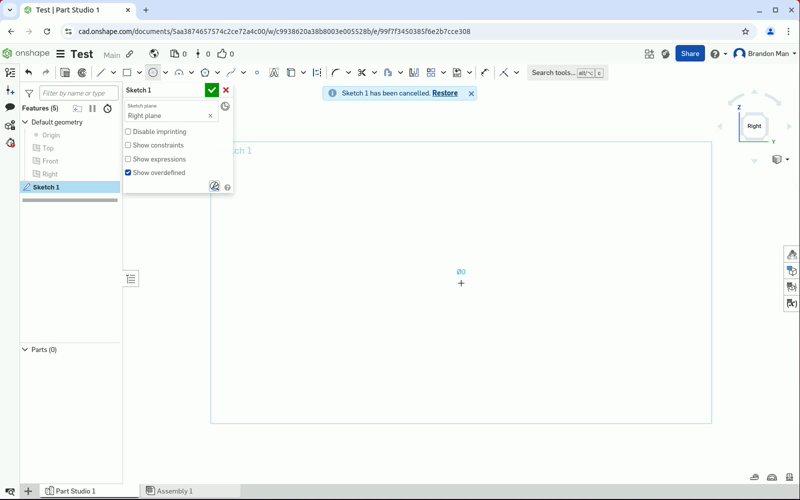
mouse_move(489, 282)
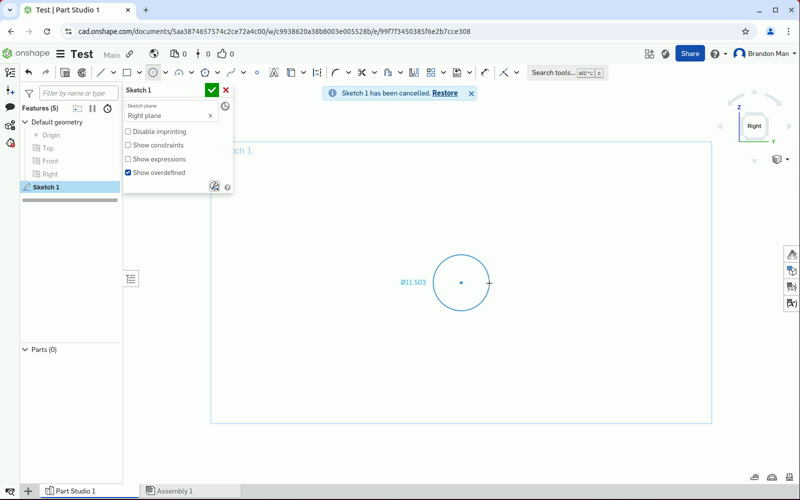
click(489, 282)
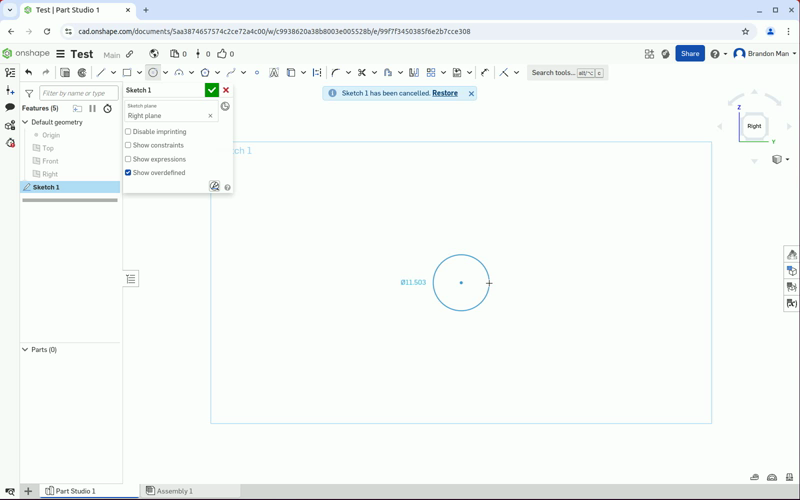
key(esc)
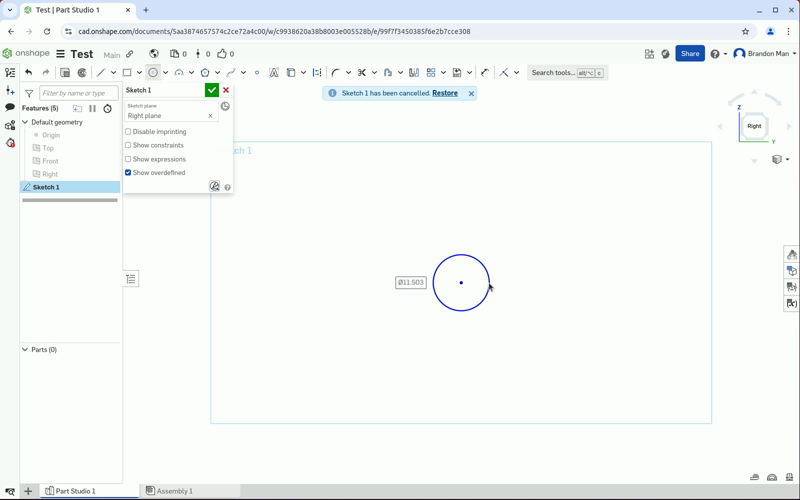
mouse_move(462, 294)
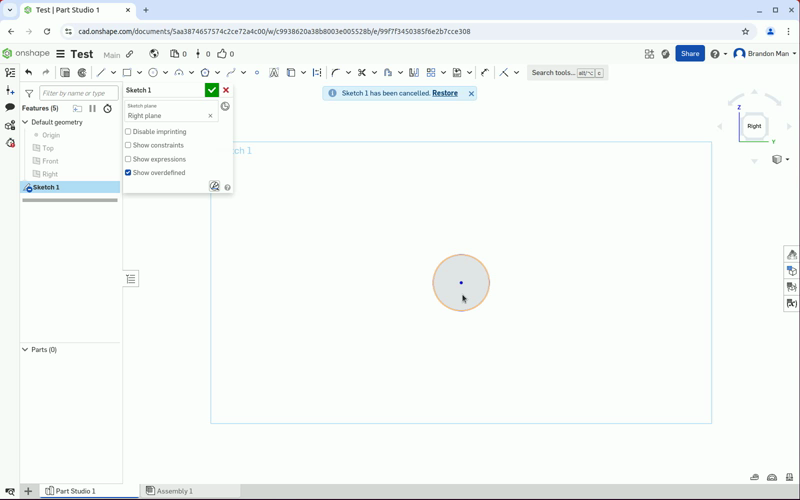
click(462, 294)
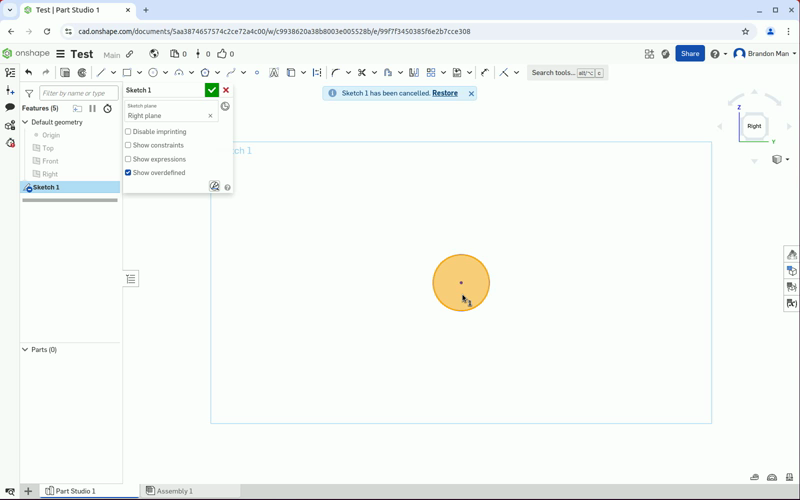
mouse_move(73, 352)
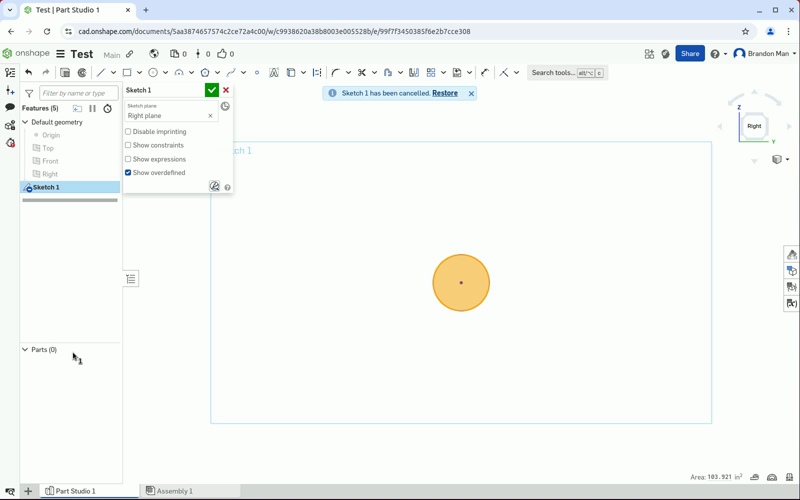
key(shift+y)
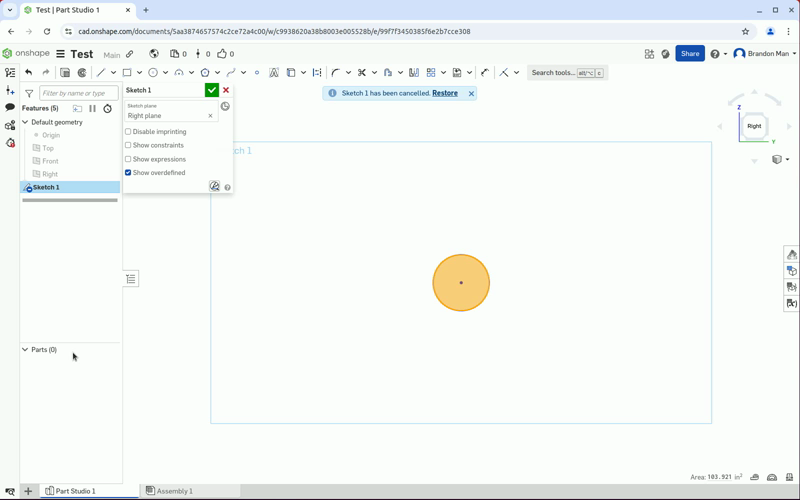
key(shift+e)
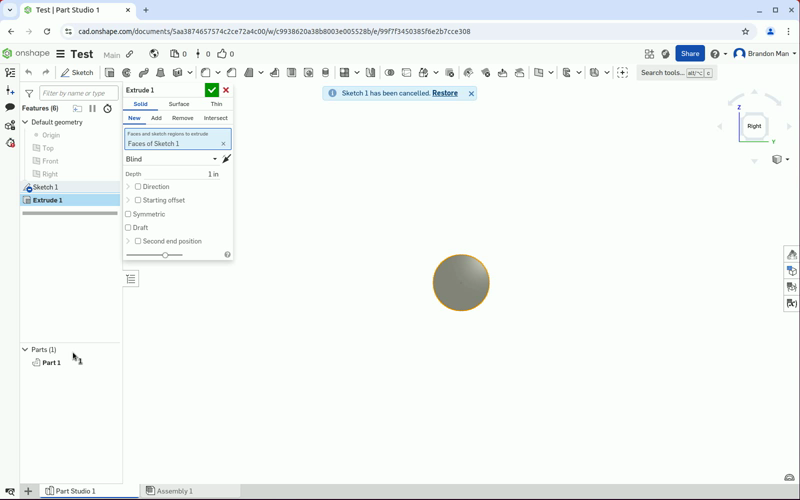
mouse_move(143, 106)
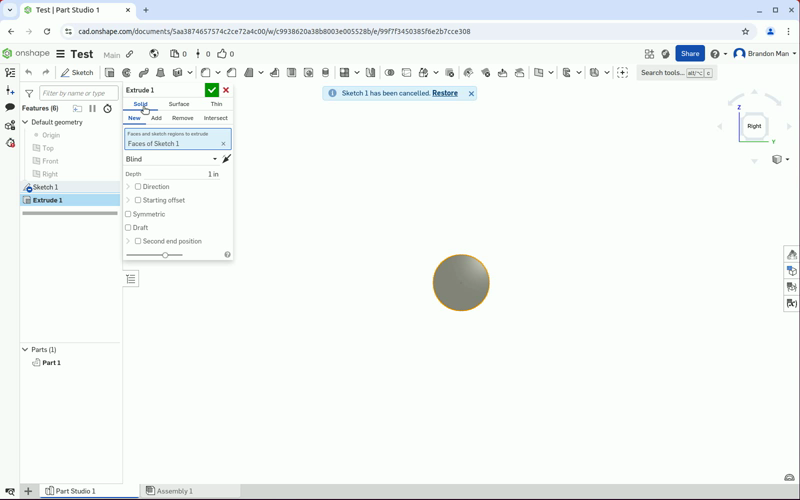
click(143, 106)
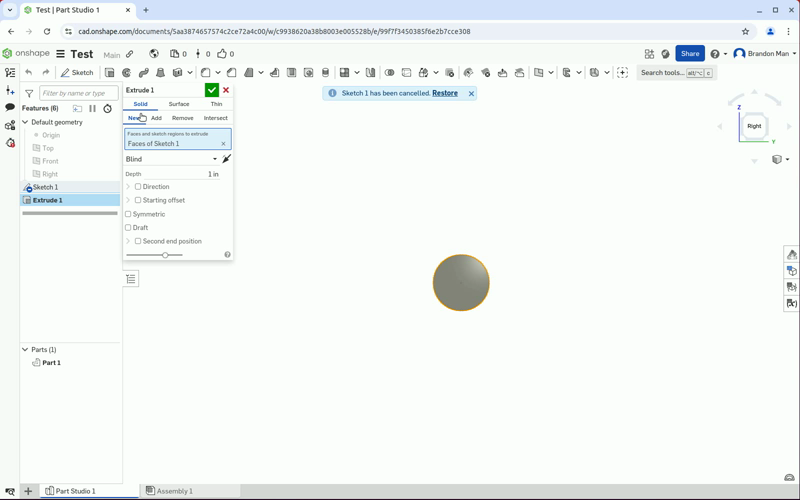
mouse_move(137, 120)
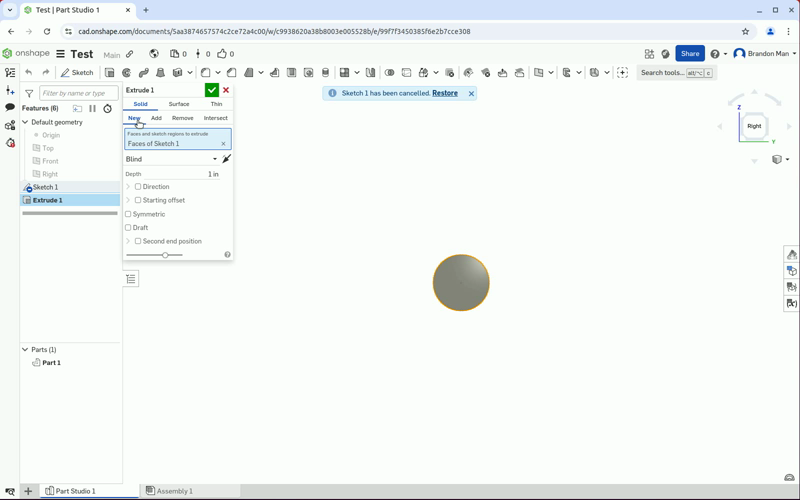
click(137, 120)
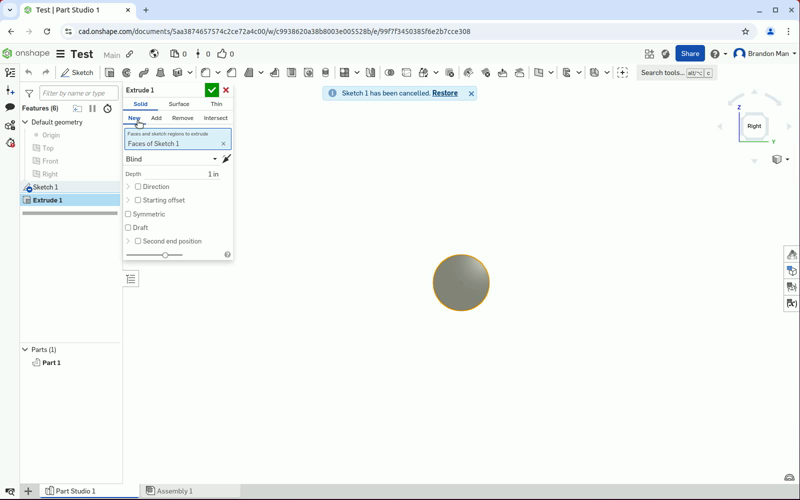
key(tab, 4)
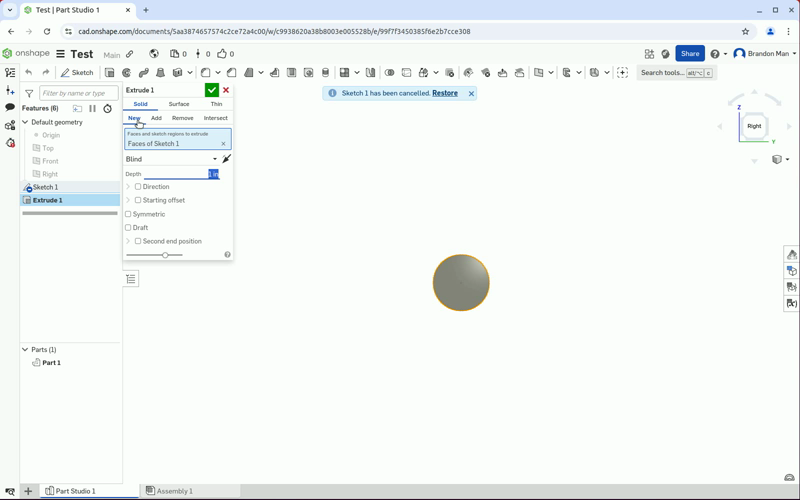
text(13.961)
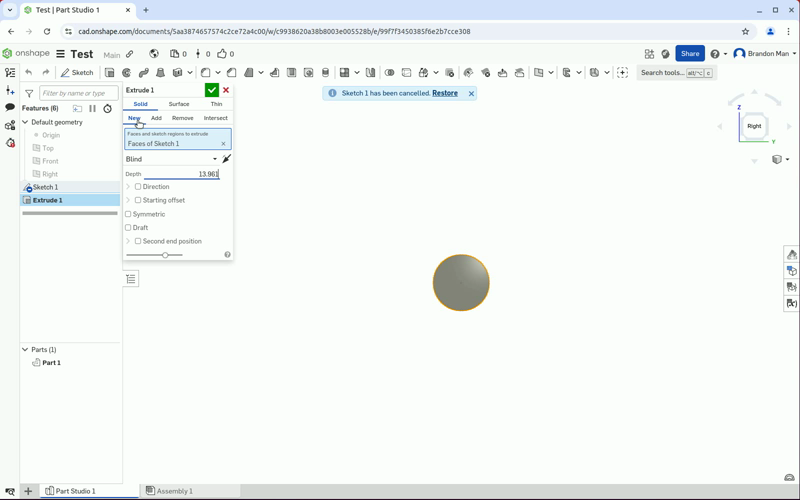
key(enter)
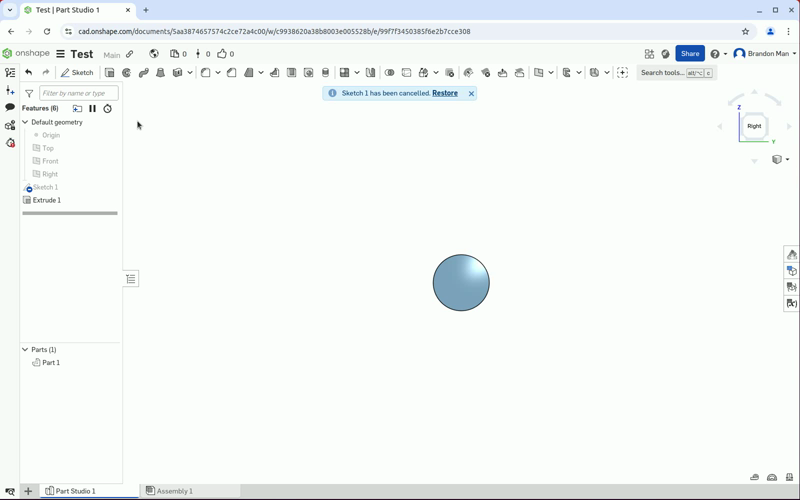
key(shift+h)
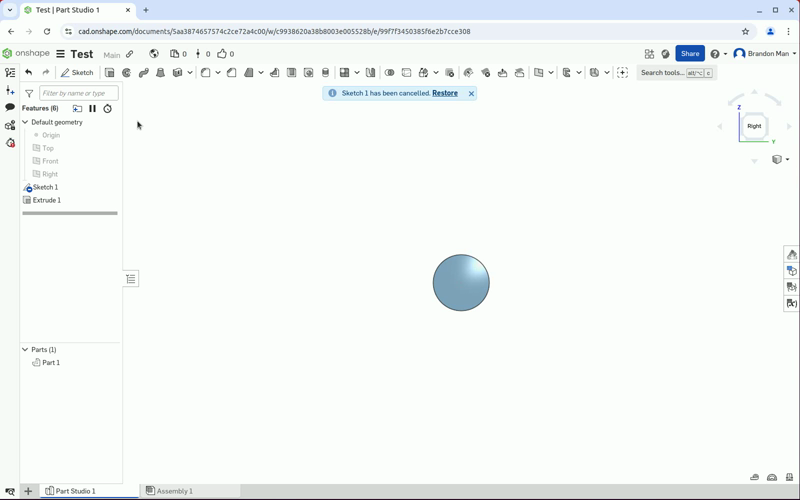
key(shift+h)
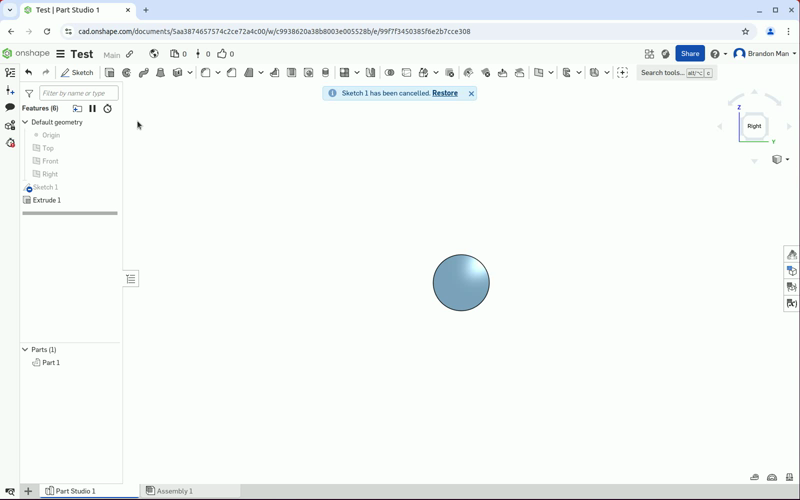
mouse_move(73, 189)
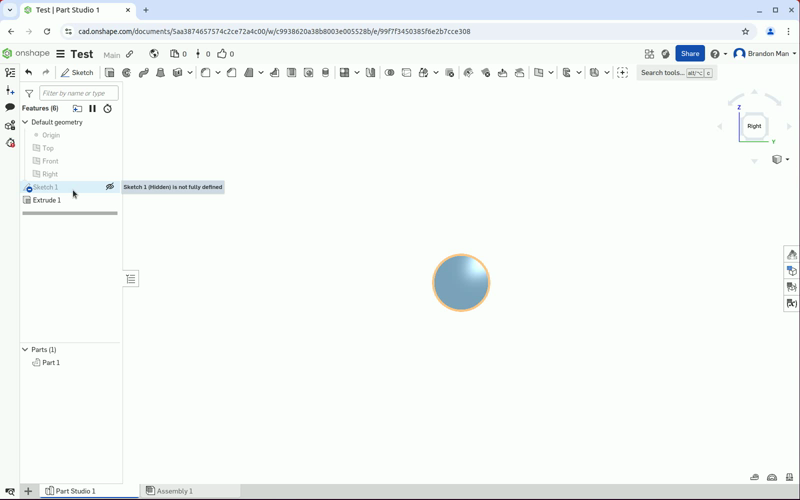
click(73, 189)
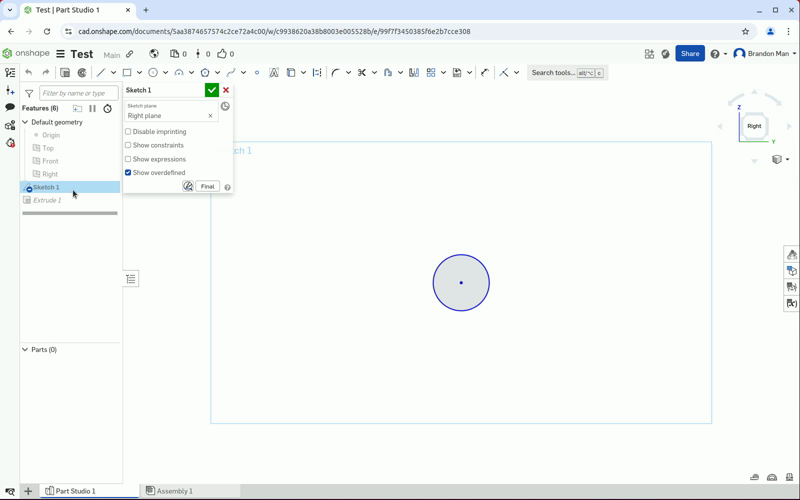
mouse_move(229, 92)
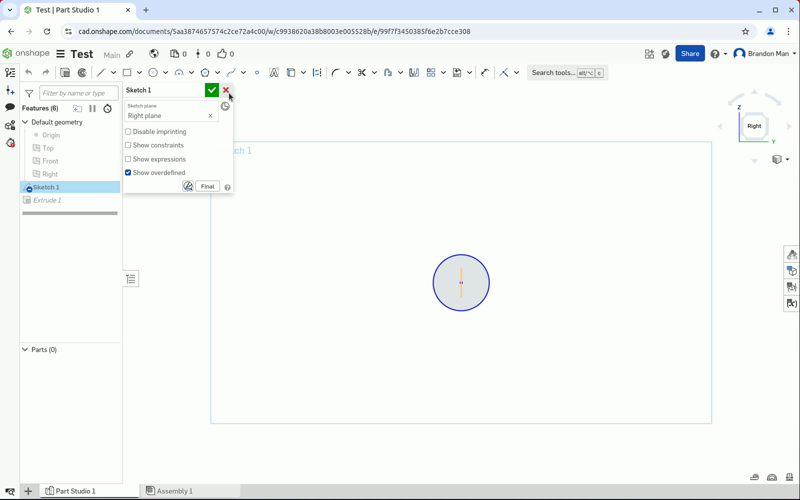
click(229, 92)
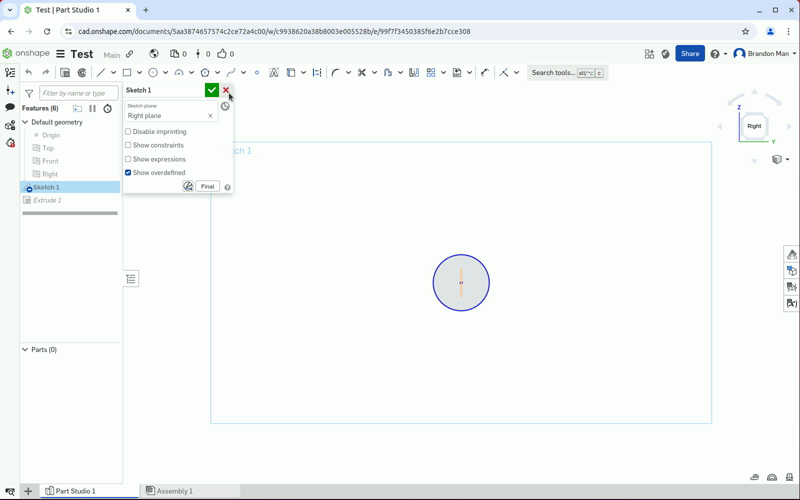
key(shift+s)
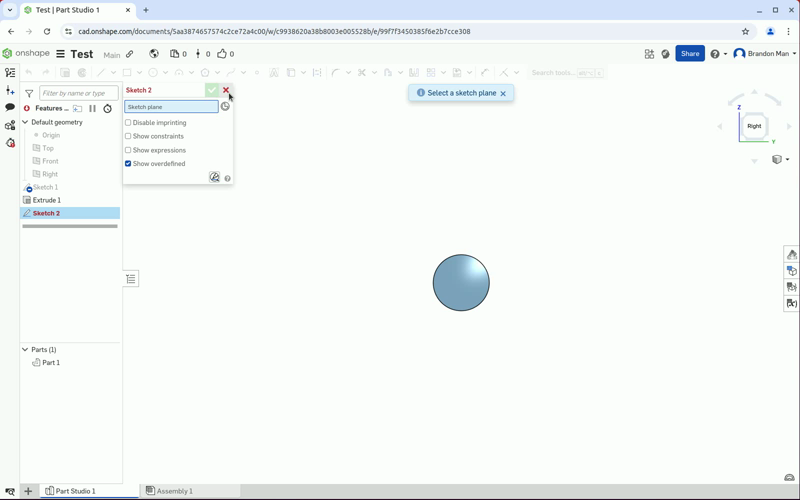
mouse_move(73, 176)
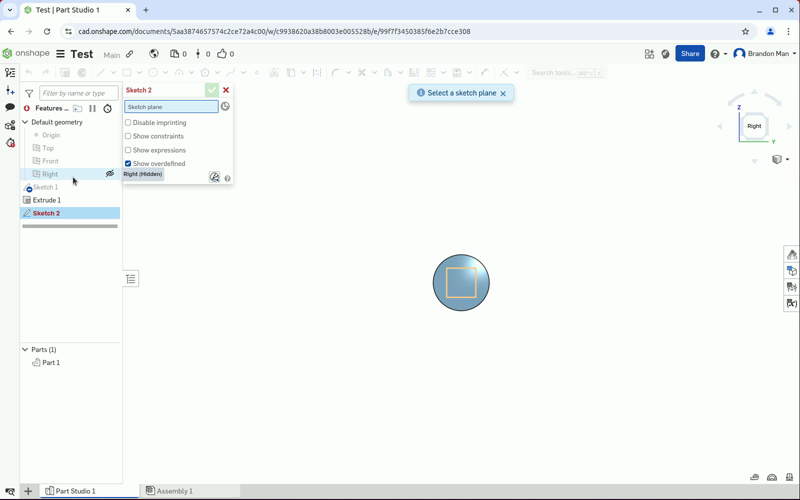
click(73, 176)
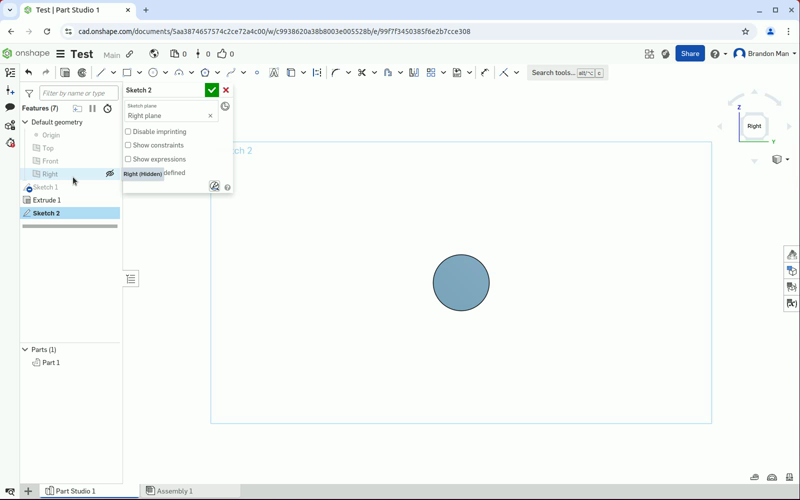
mouse_move(73, 352)
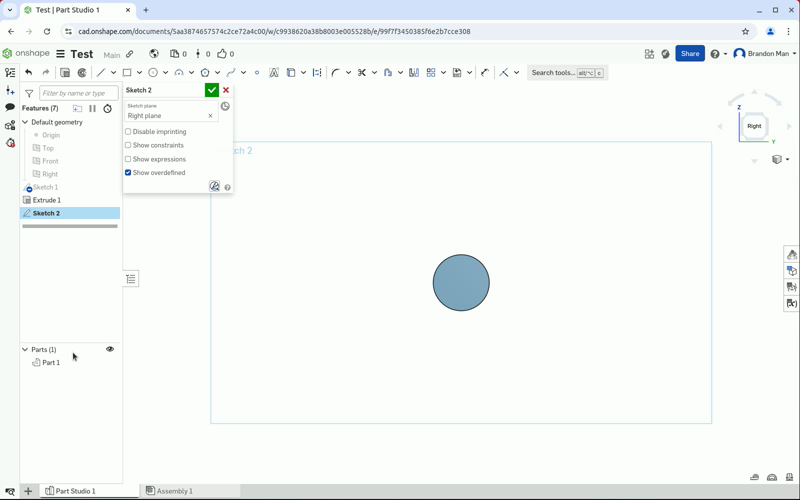
key(y)
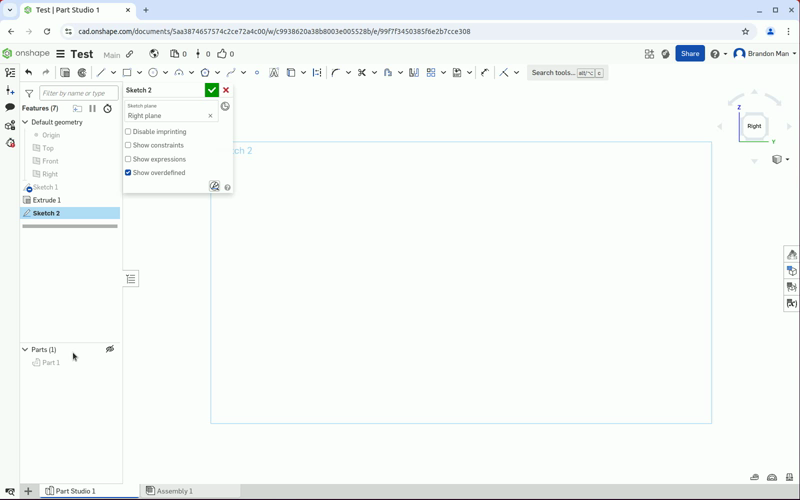
key(c)
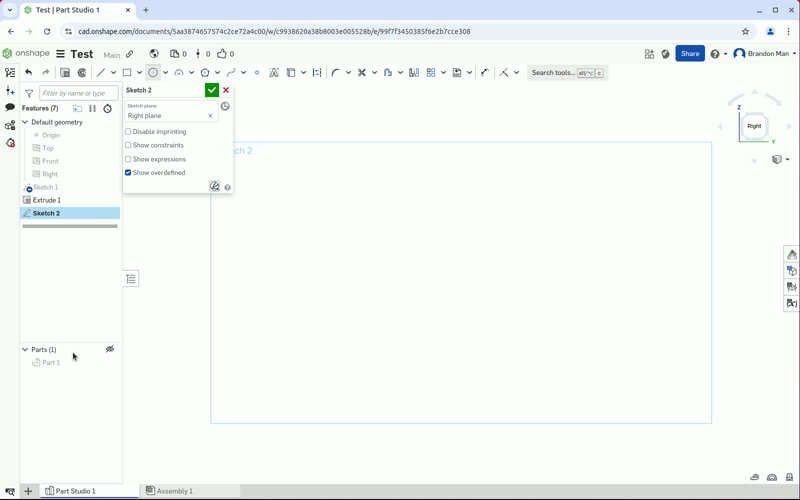
key_down(shift)
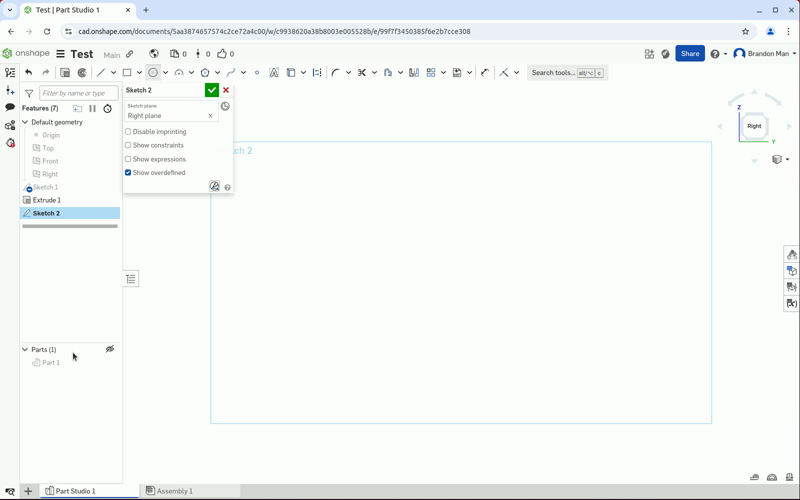
mouse_move(461, 282)
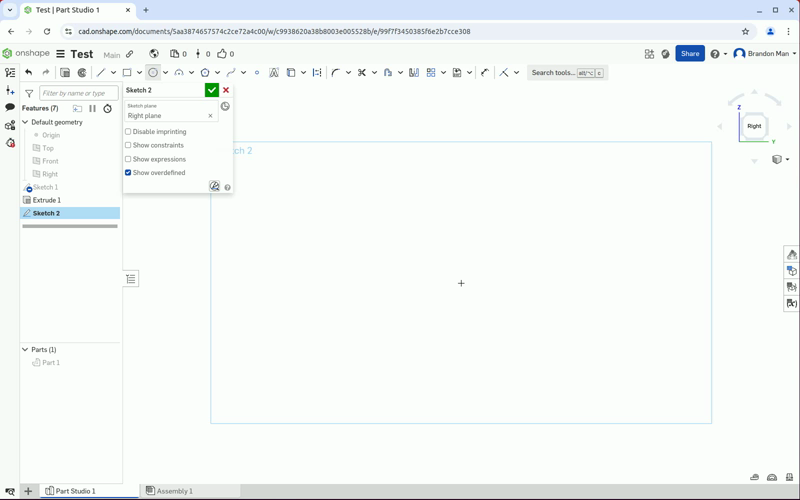
click(461, 282)
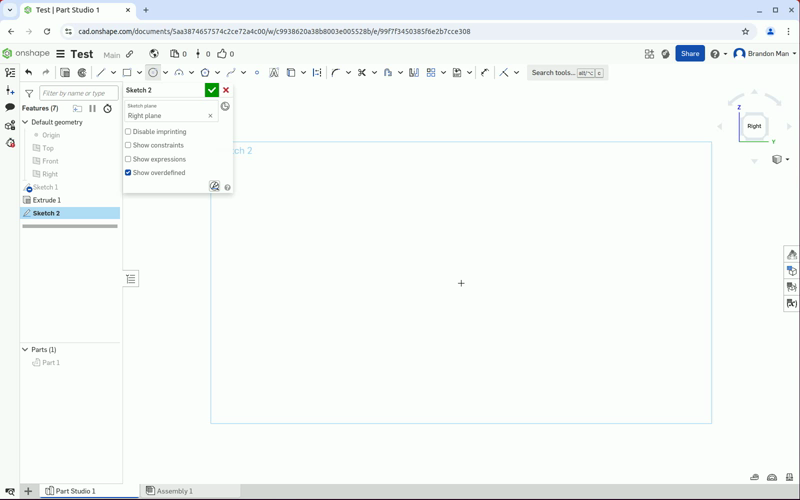
key_up(shift)
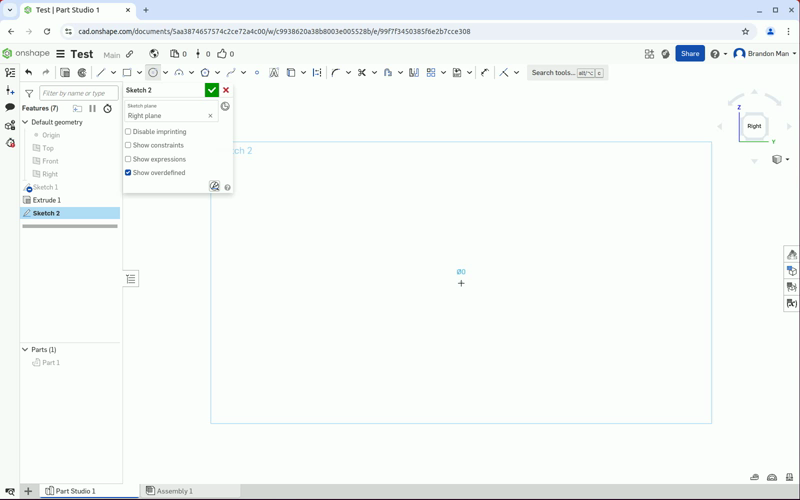
mouse_move(489, 282)
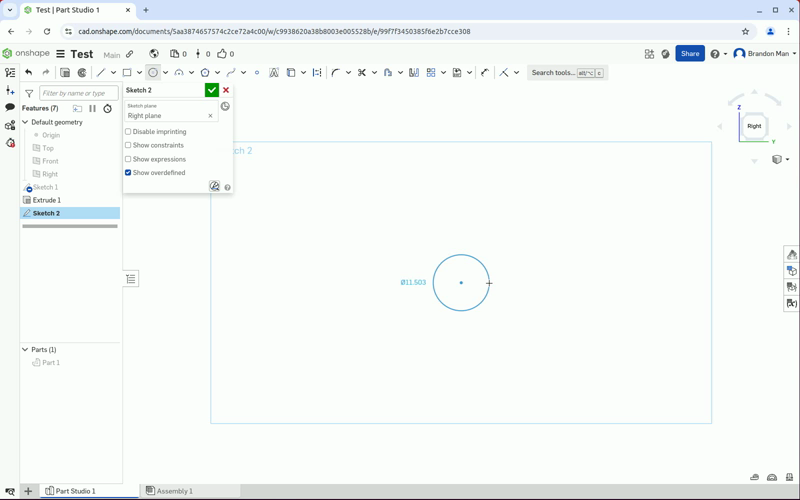
click(489, 282)
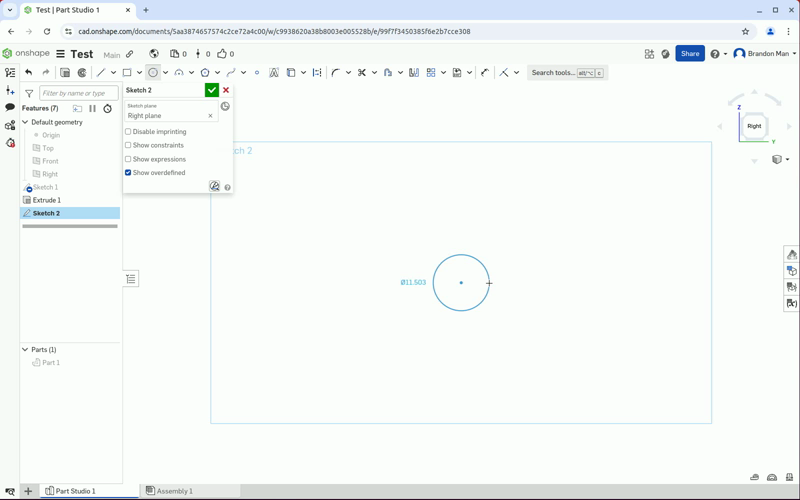
key(esc)
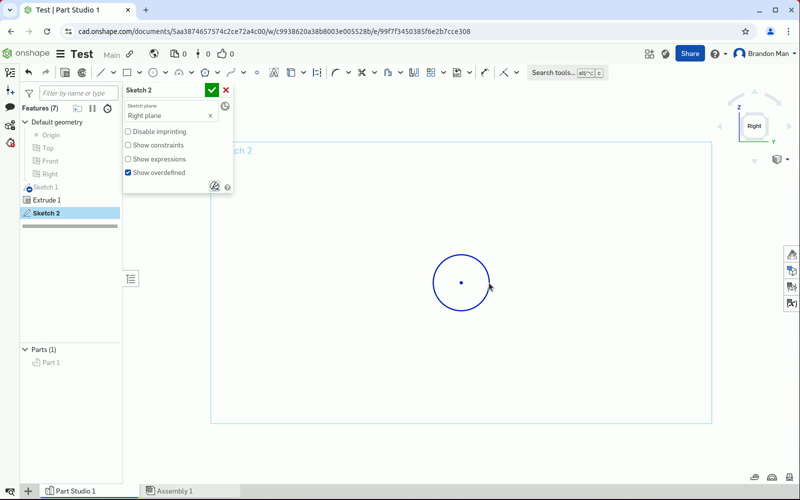
mouse_move(472, 281)
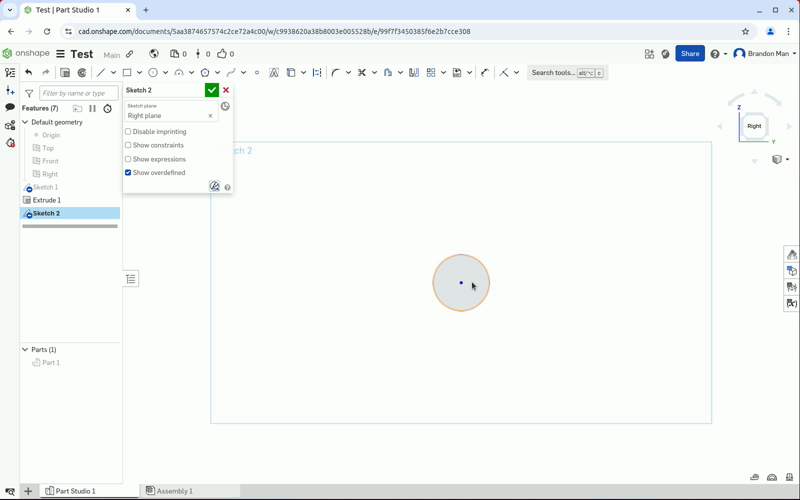
click(472, 281)
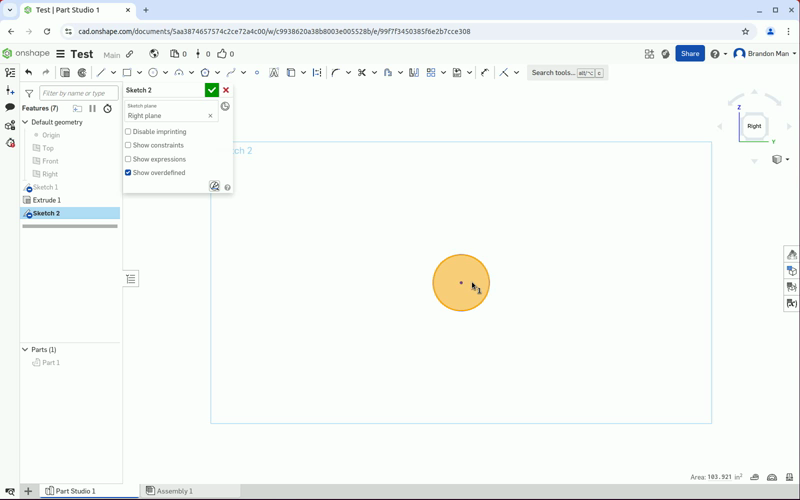
mouse_move(73, 352)
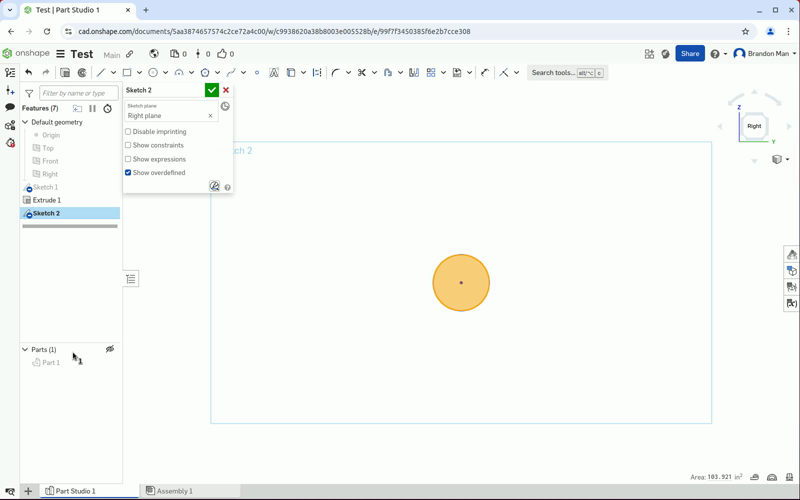
key(shift+y)
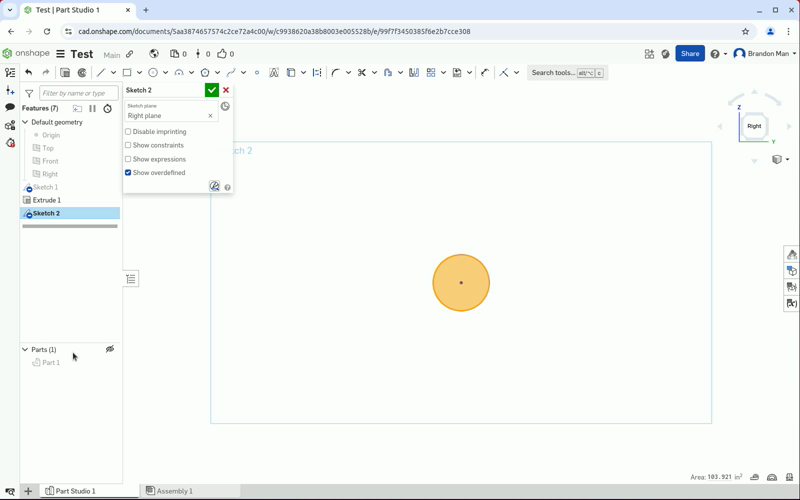
key(shift+e)
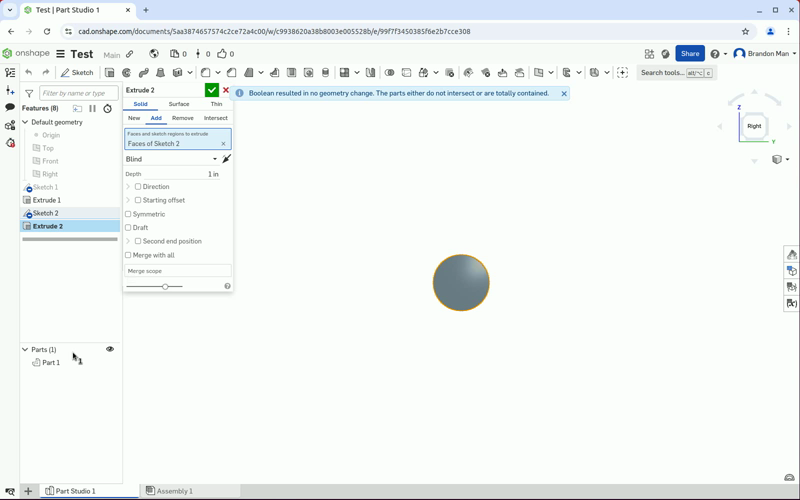
mouse_move(143, 106)
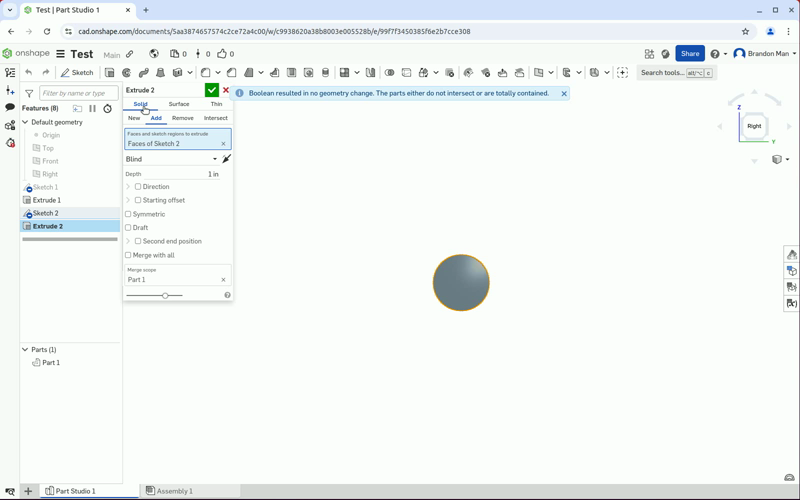
click(143, 106)
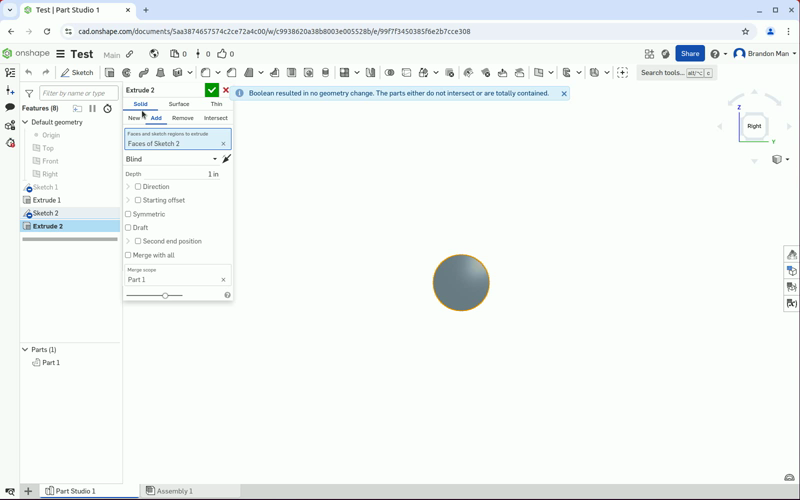
mouse_move(137, 120)
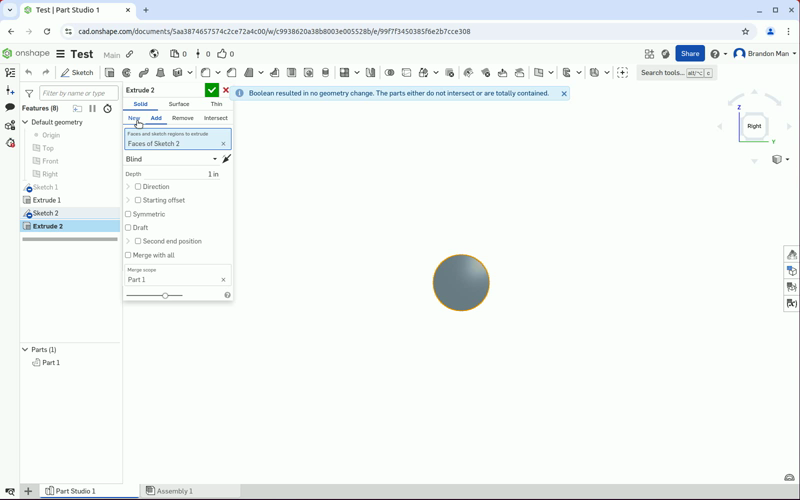
click(137, 120)
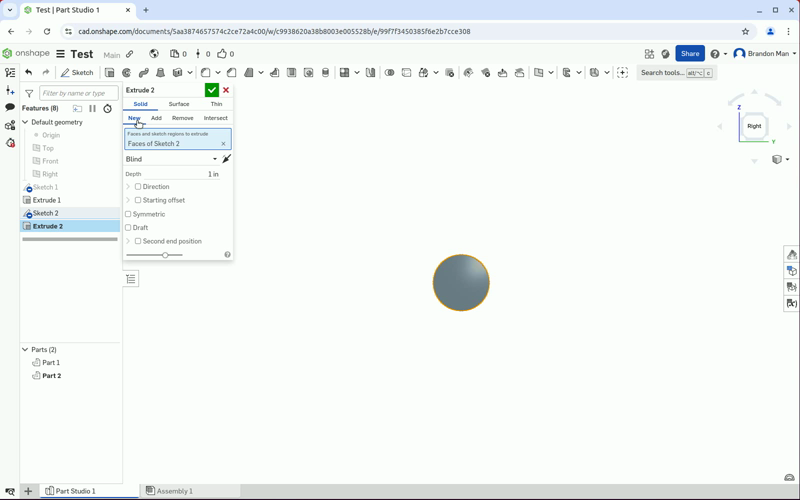
key(tab, 4)
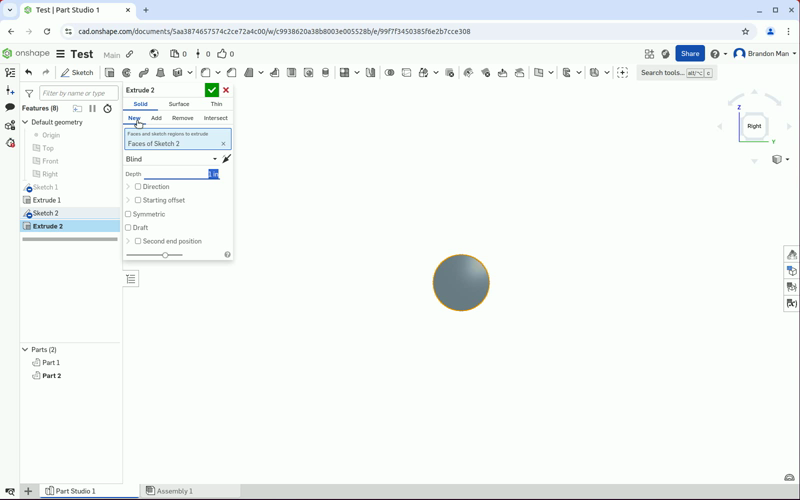
text(13.961)
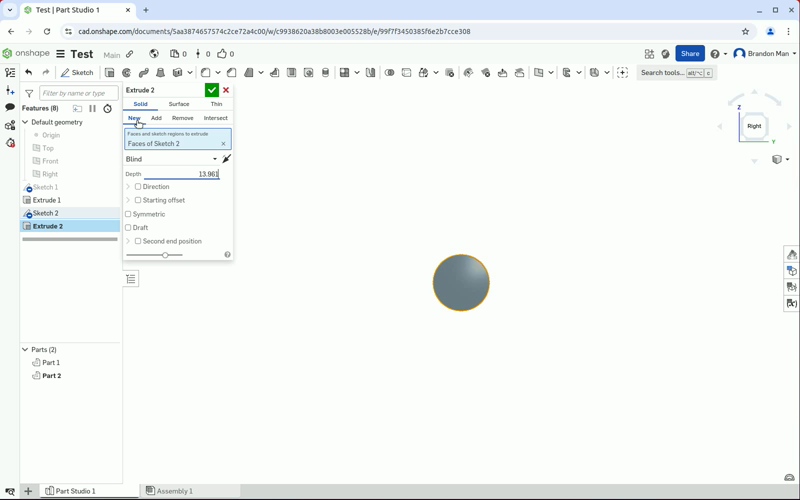
key(enter)
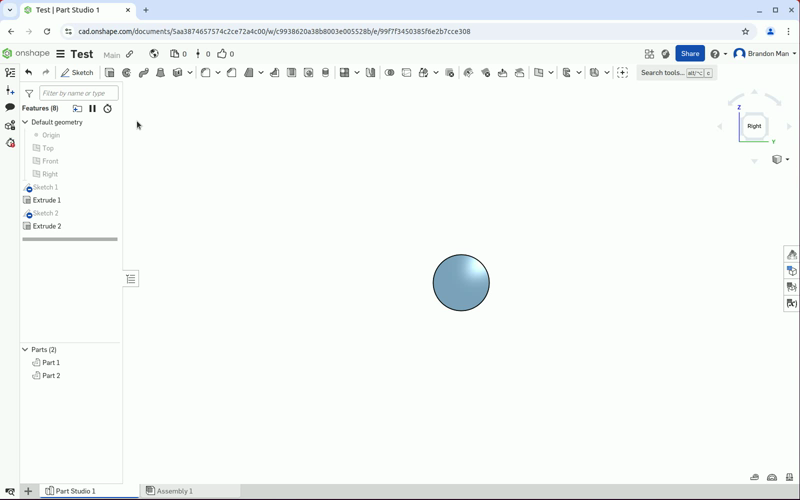
key(shift+h)
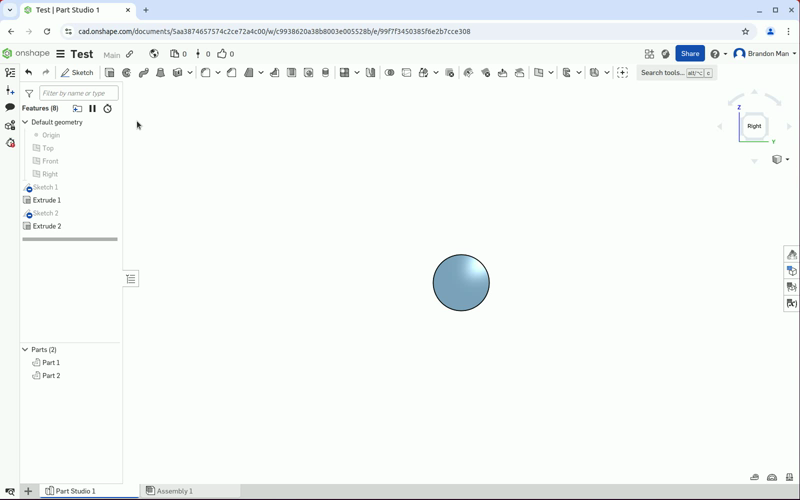
key(shift+h)
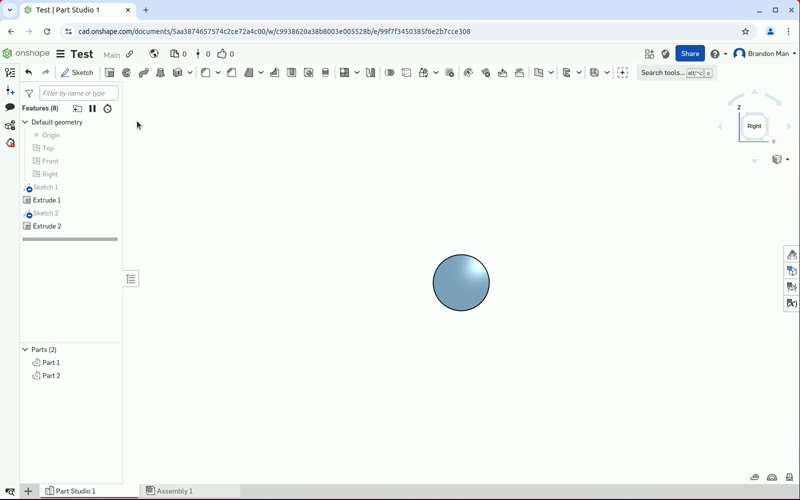
mouse_move(73, 189)
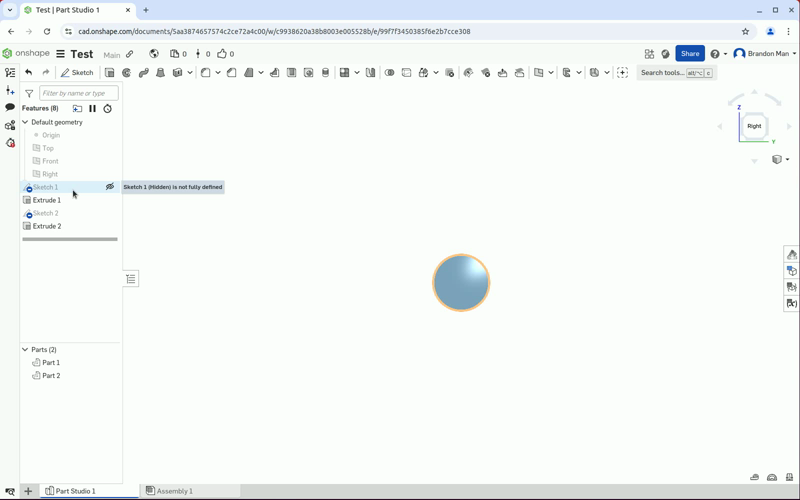
click(73, 189)
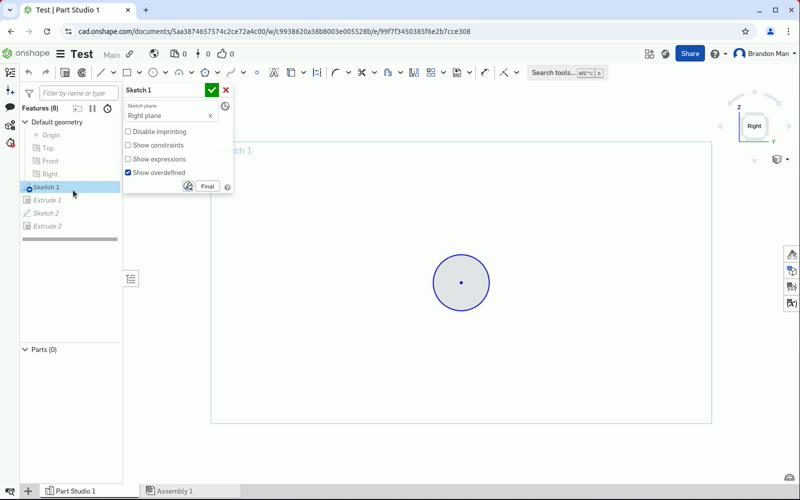
mouse_move(229, 92)
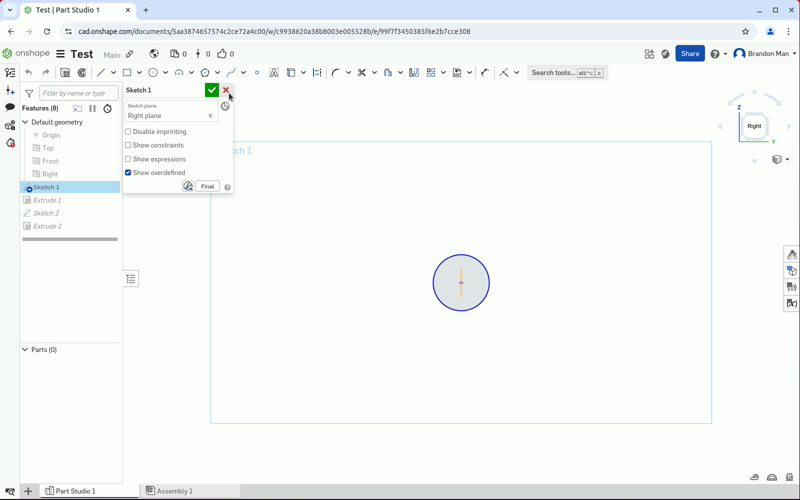
click(229, 92)
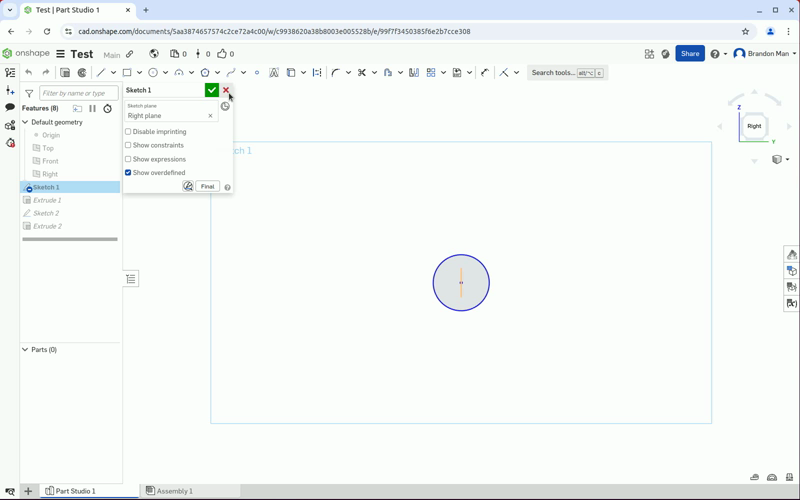
key(shift+s)
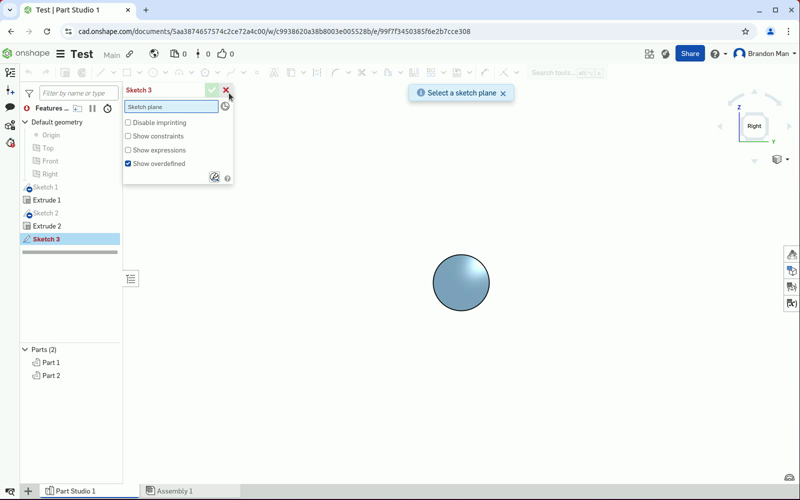
mouse_move(73, 176)
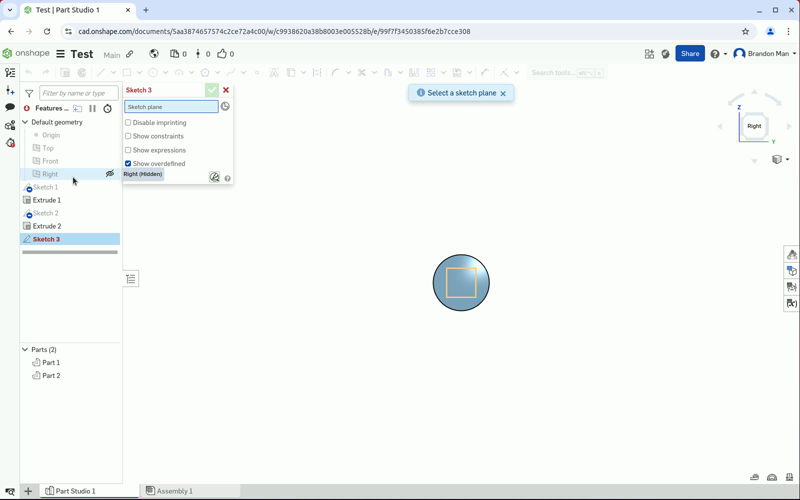
click(73, 176)
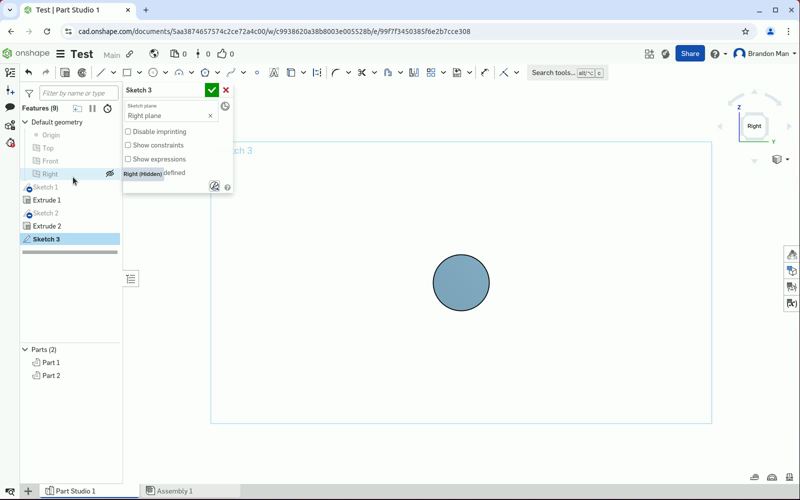
mouse_move(73, 352)
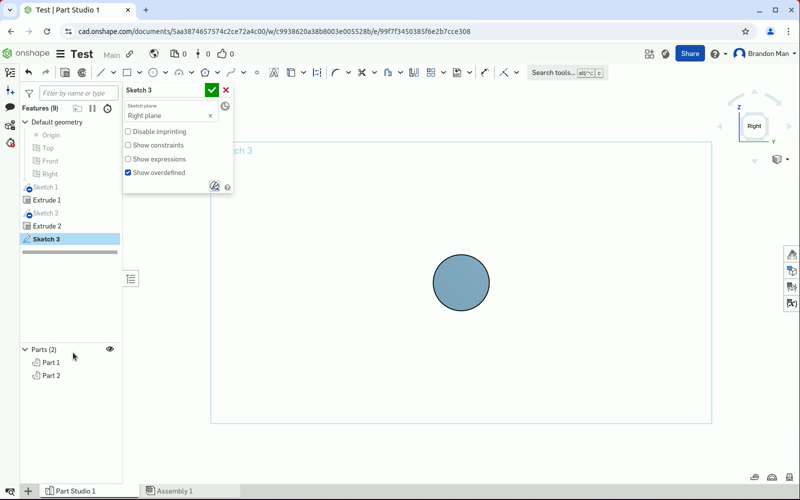
key(y)
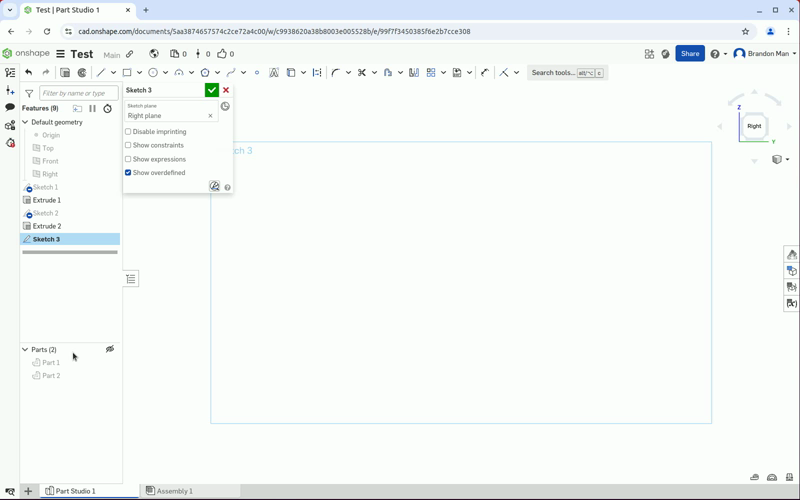
key(c)
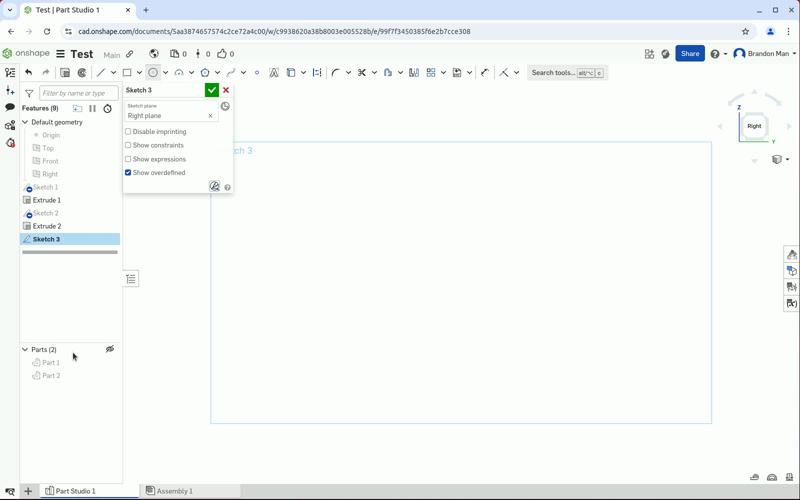
key_down(shift)
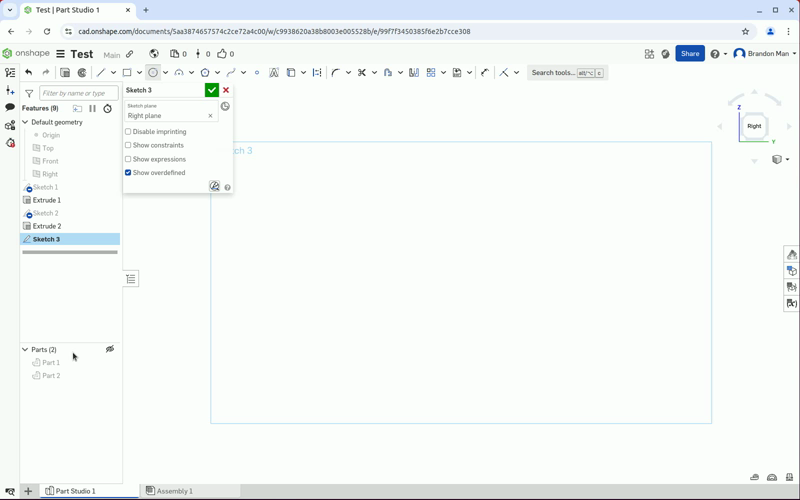
mouse_move(461, 282)
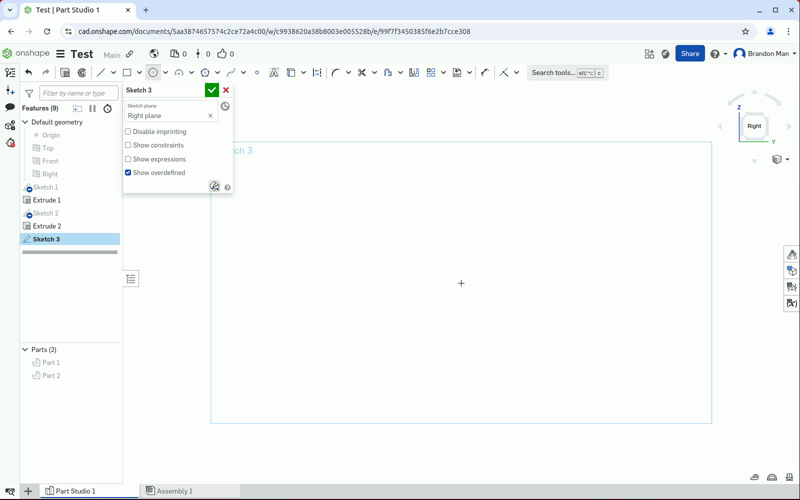
click(461, 282)
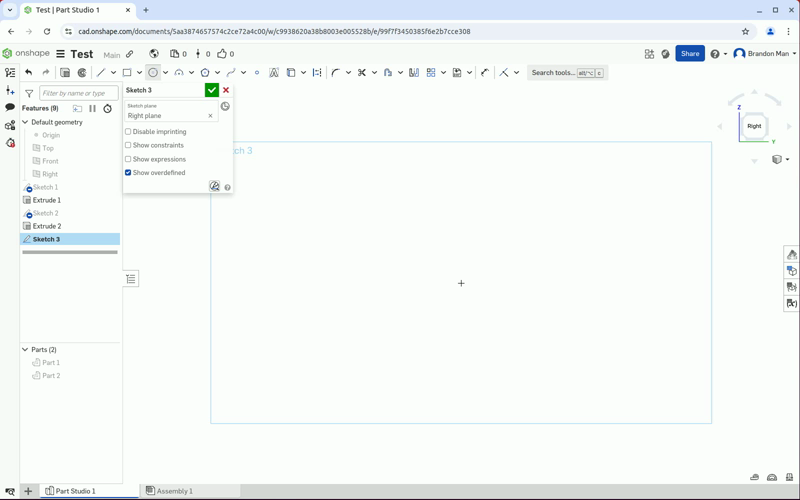
key_up(shift)
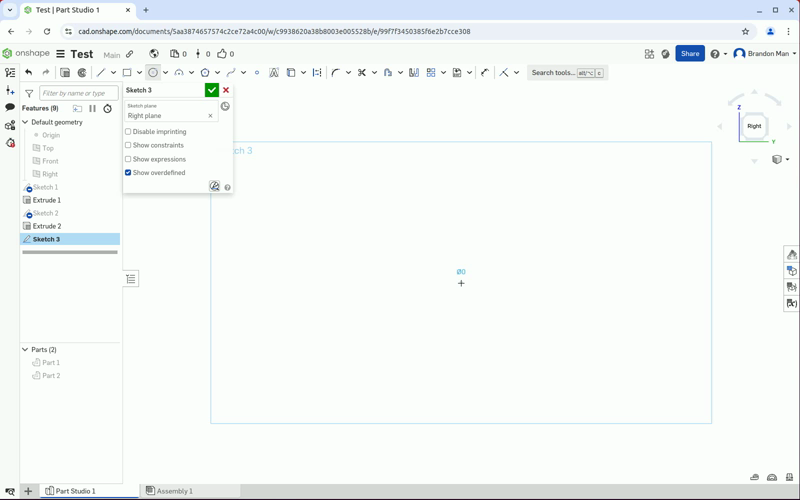
mouse_move(489, 282)
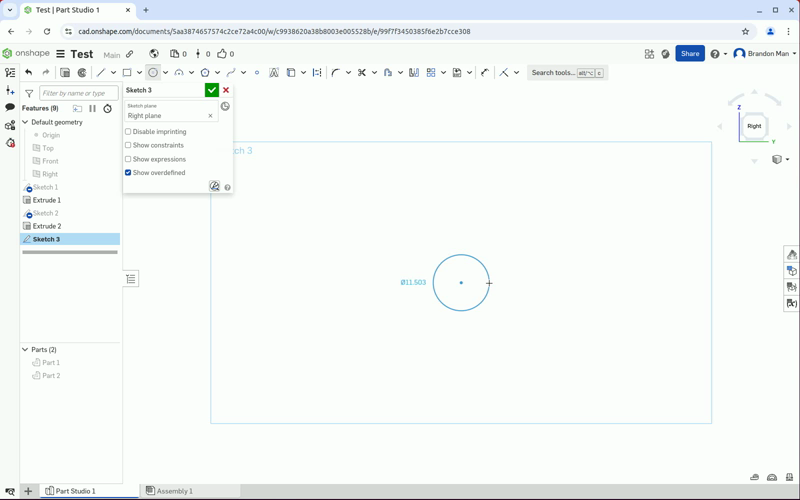
click(489, 282)
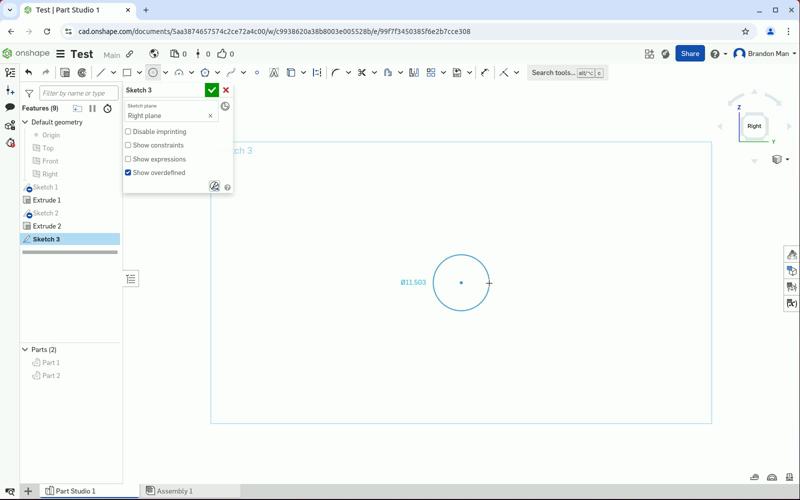
key(esc)
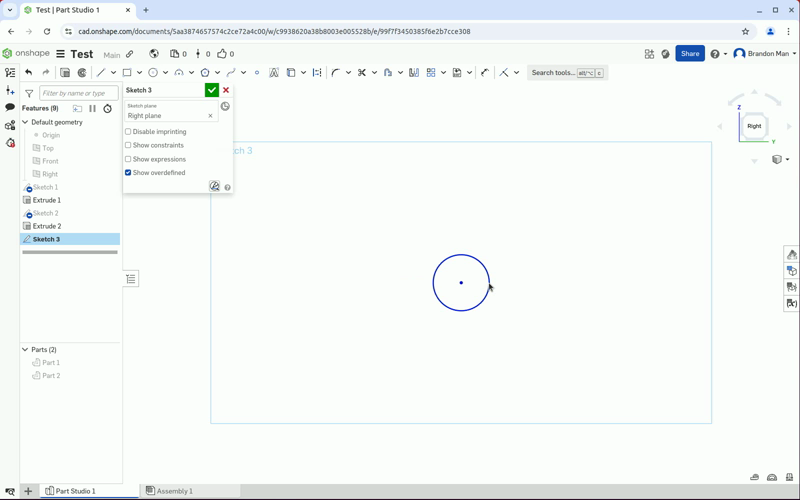
mouse_move(455, 294)
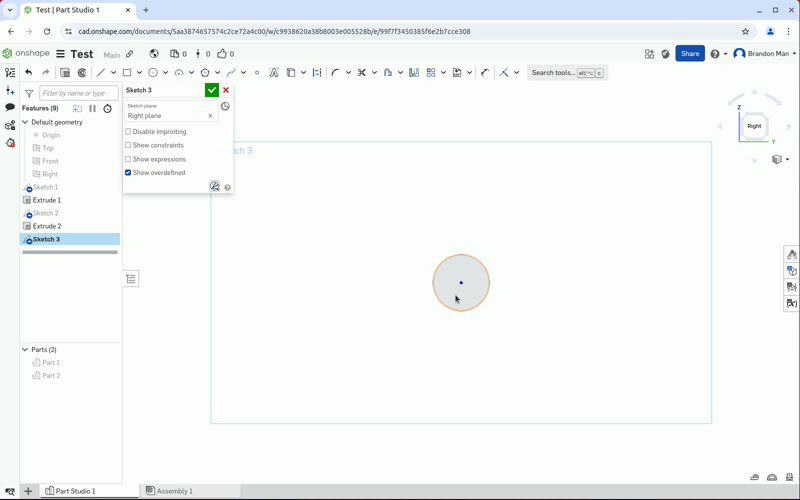
click(455, 294)
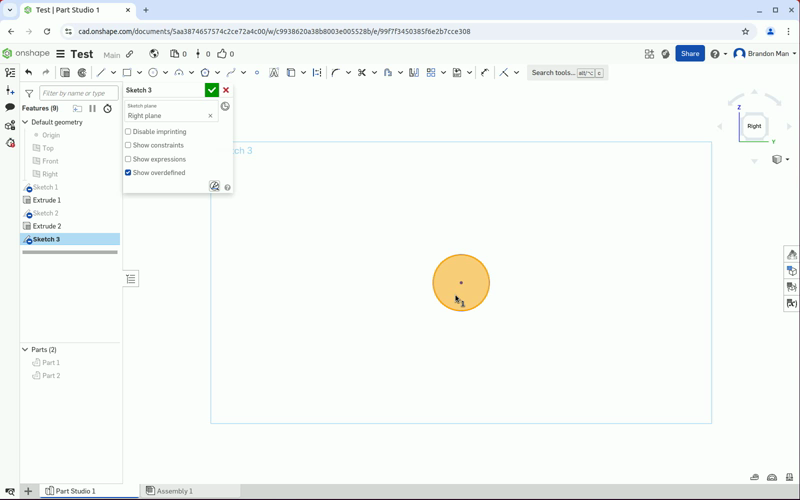
mouse_move(73, 352)
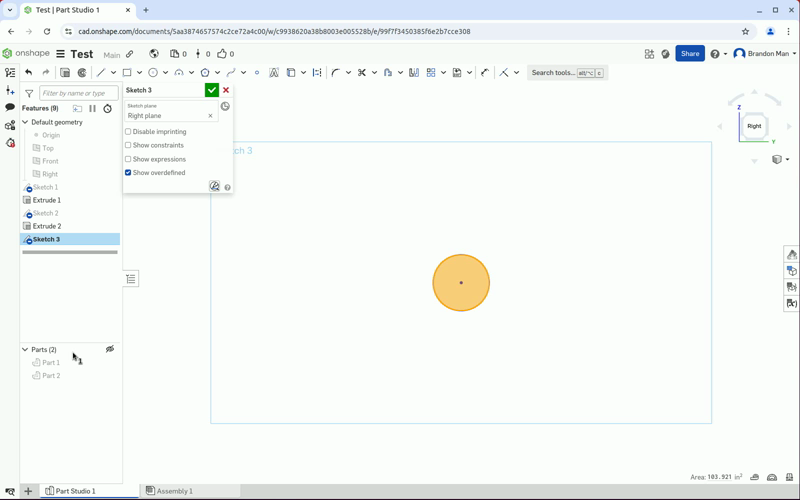
key(shift+y)
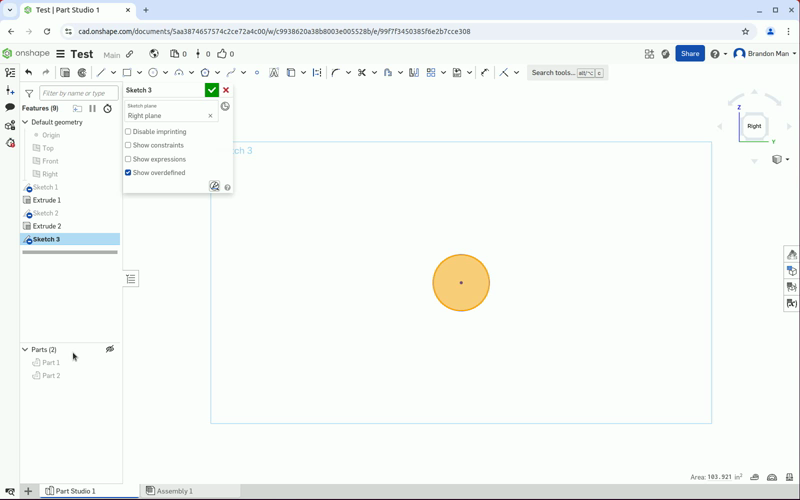
key(shift+e)
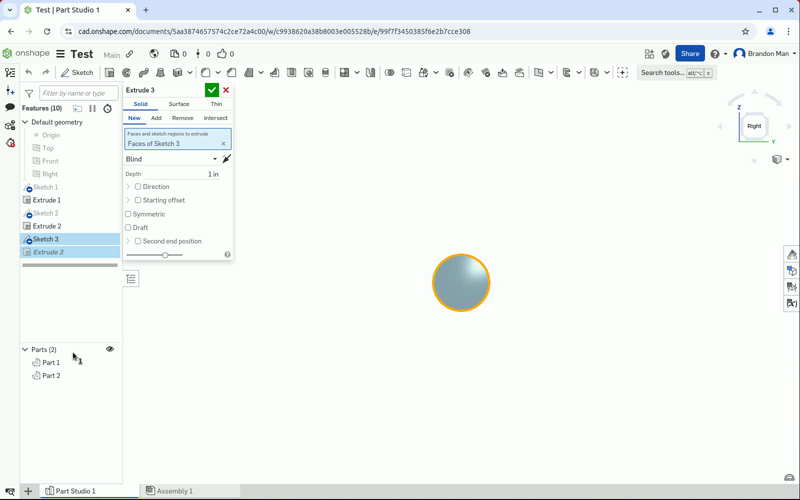
mouse_move(143, 106)
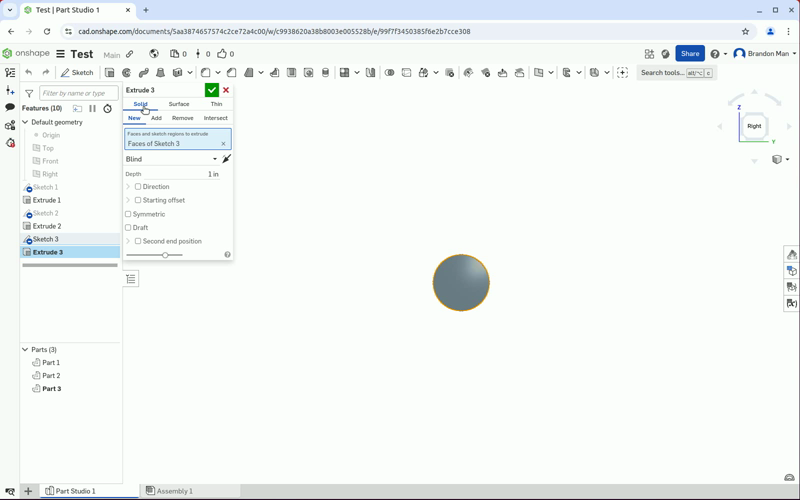
click(143, 106)
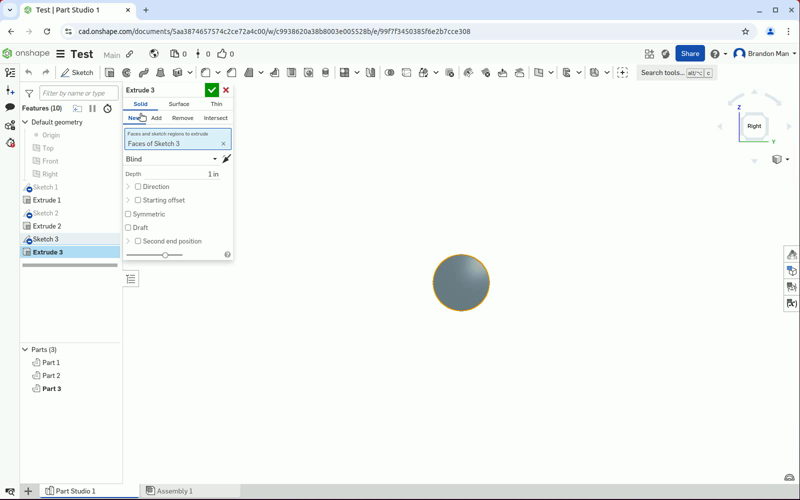
mouse_move(137, 120)
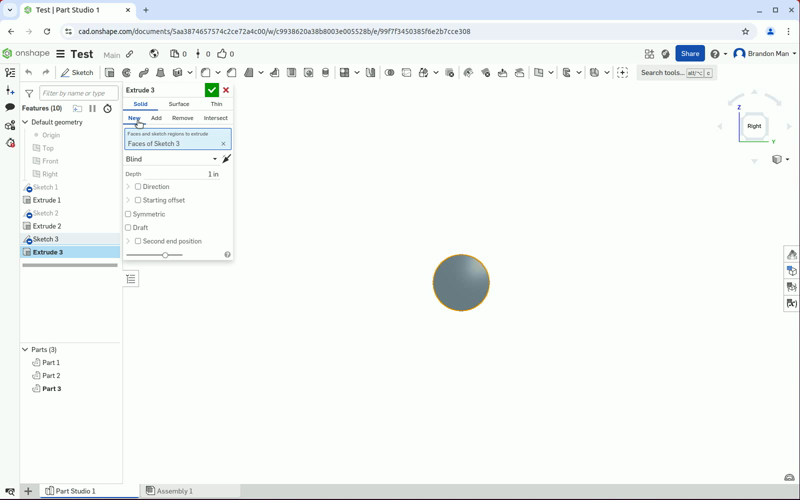
click(137, 120)
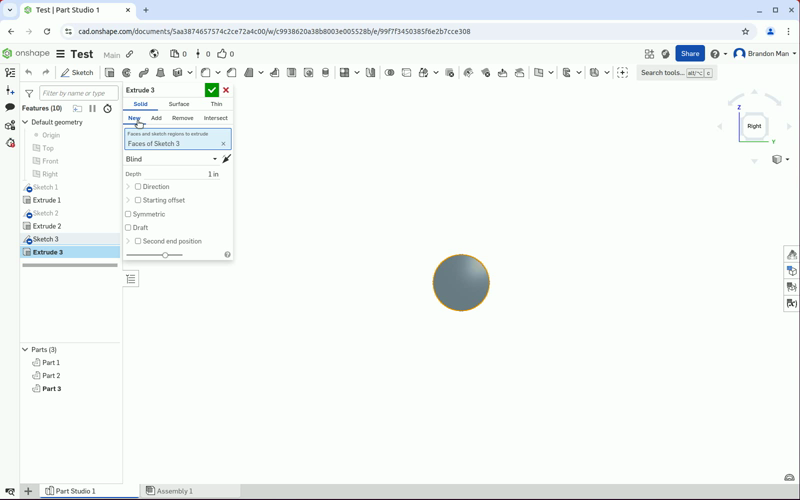
key(tab, 4)
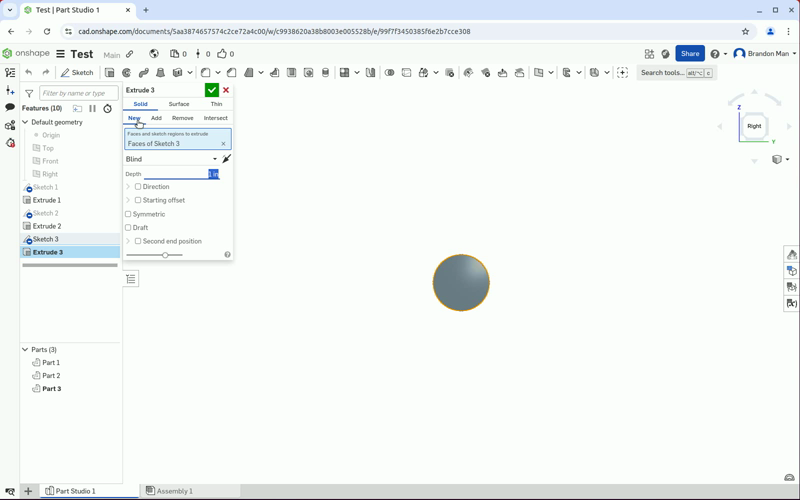
text(-13.961)
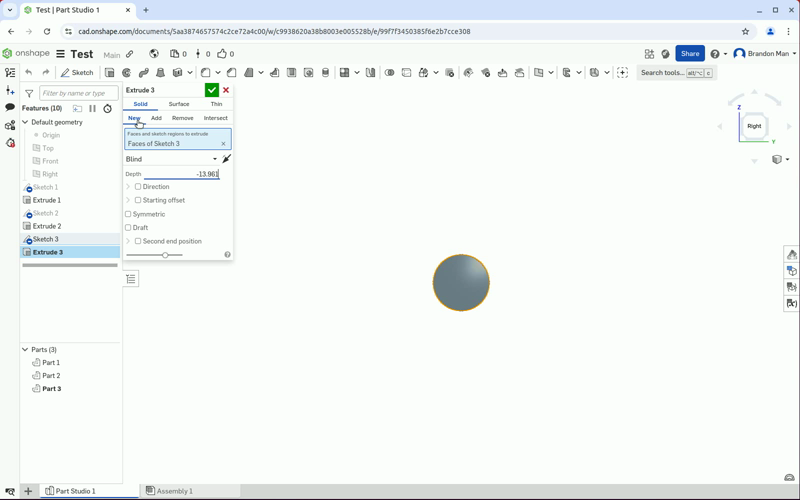
key(enter)
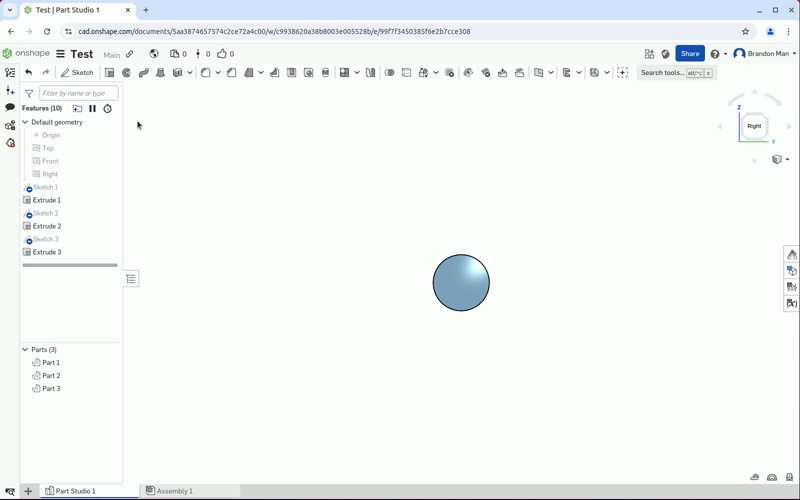
key(shift+h)
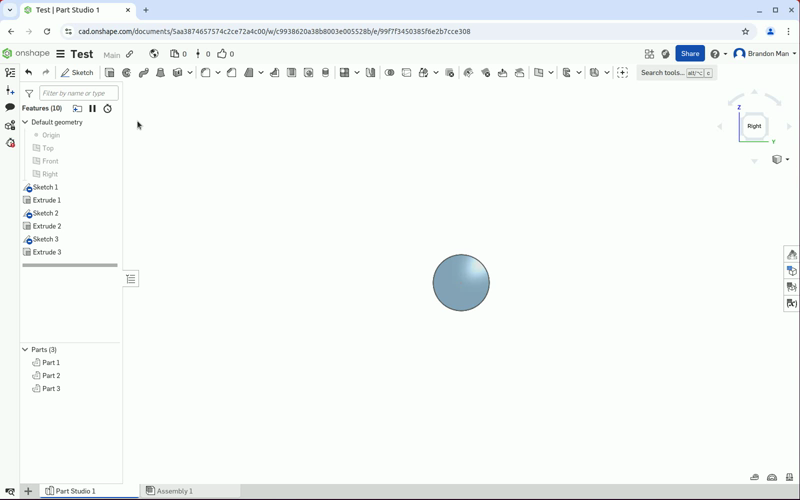
key(shift+h)
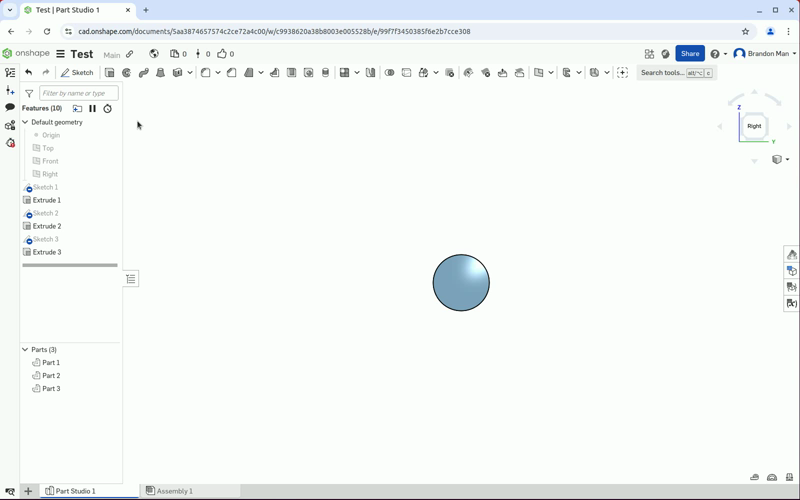
mouse_move(73, 189)
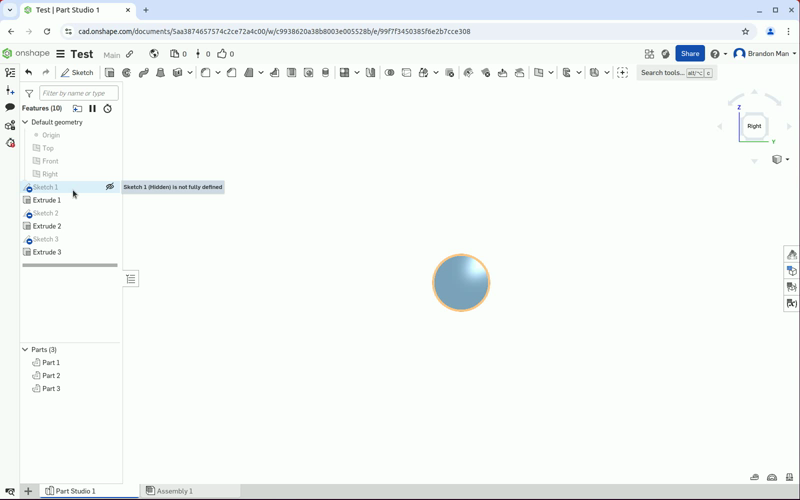
click(73, 189)
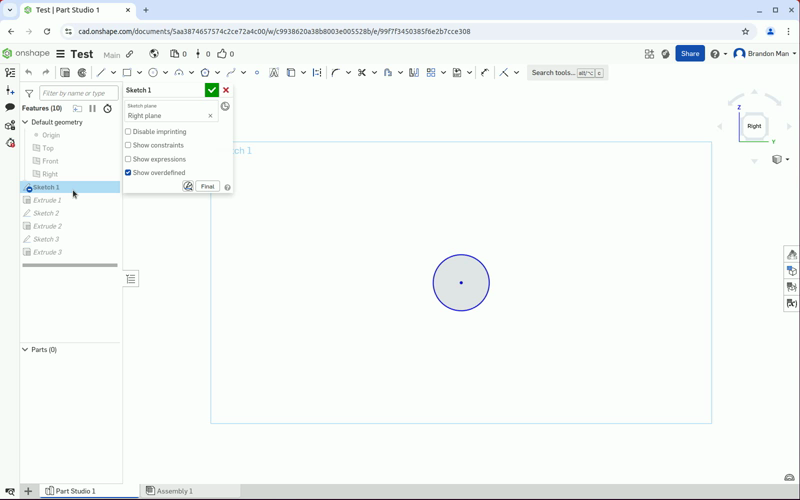
mouse_move(229, 92)
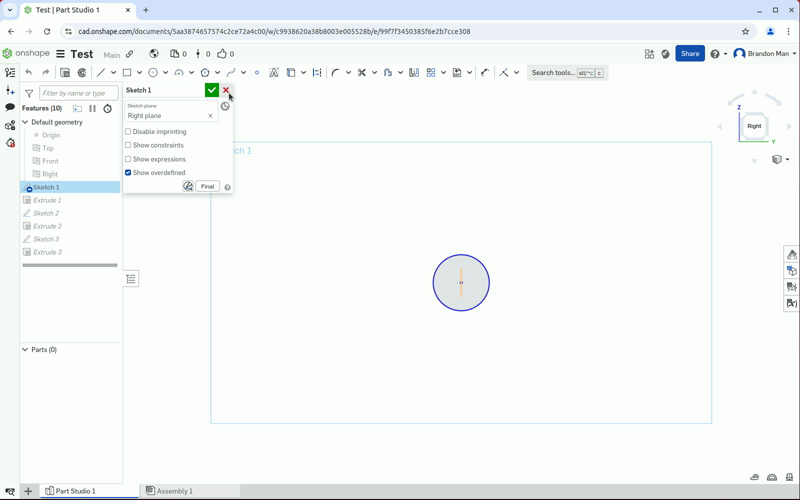
click(229, 92)
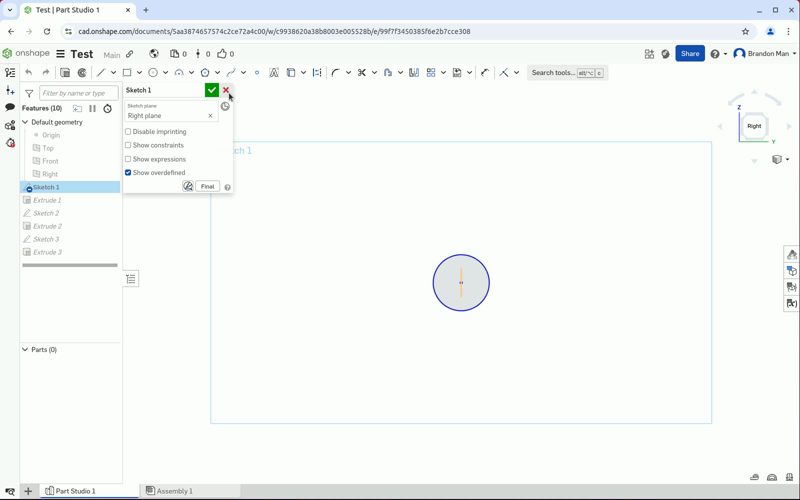
key(shift+s)
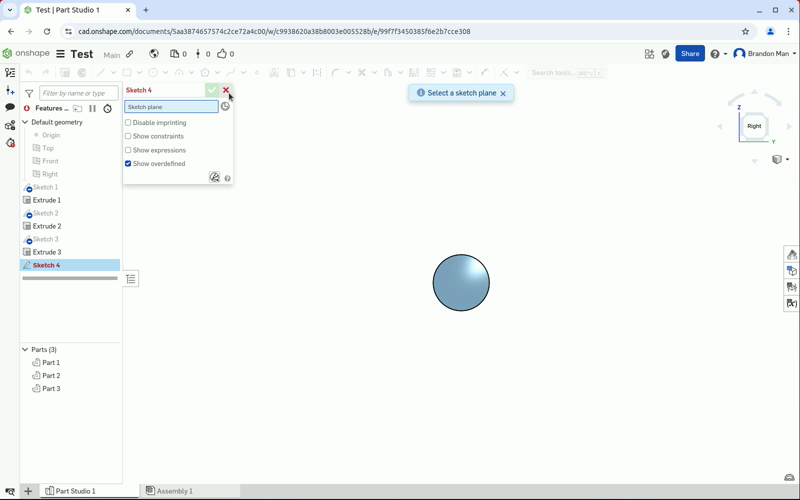
mouse_move(73, 176)
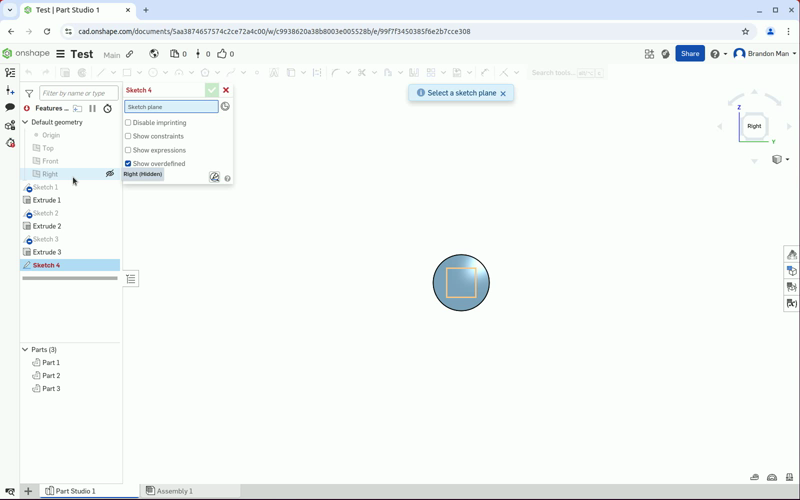
click(73, 176)
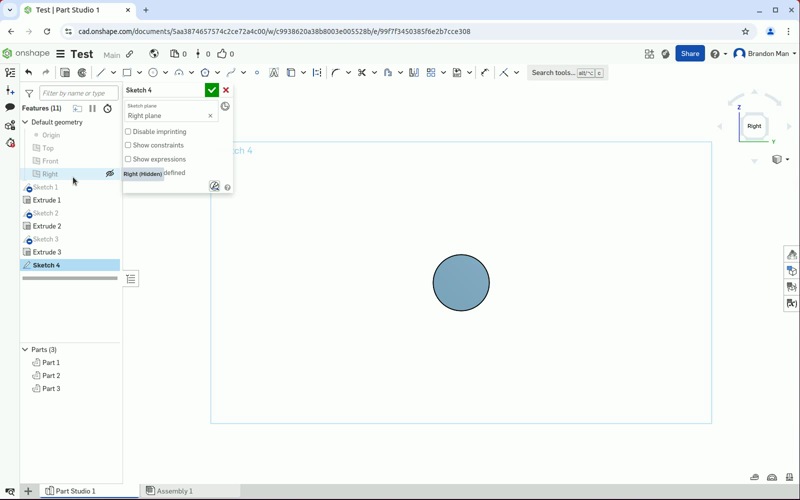
mouse_move(73, 352)
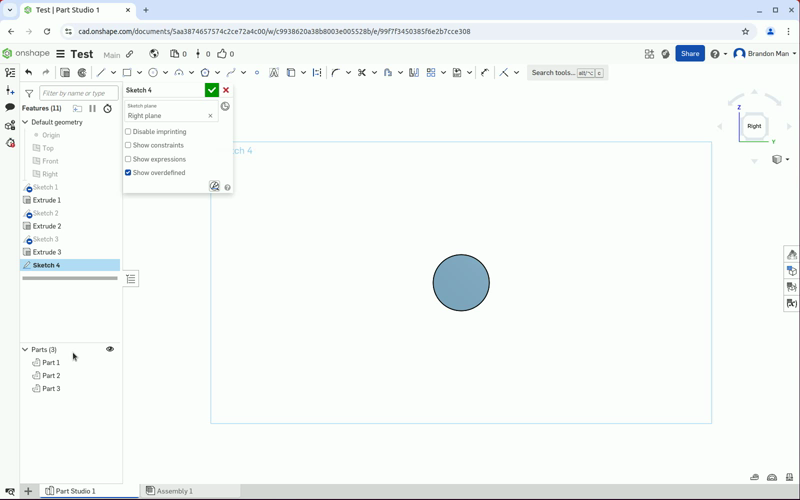
key(y)
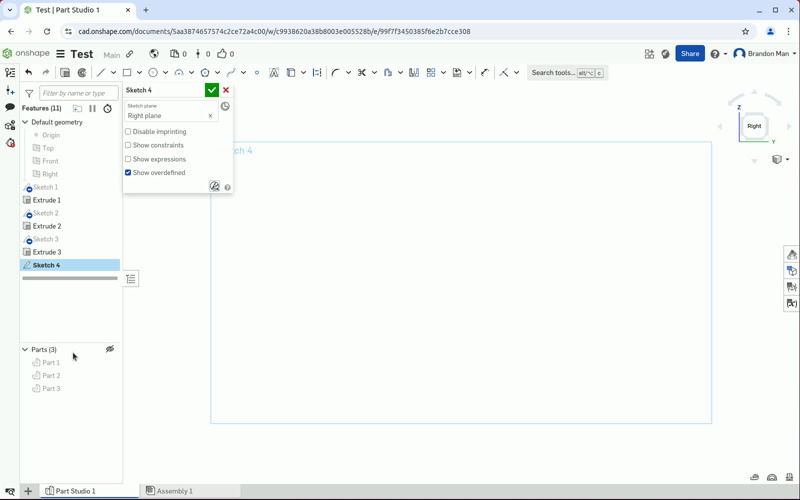
key(c)
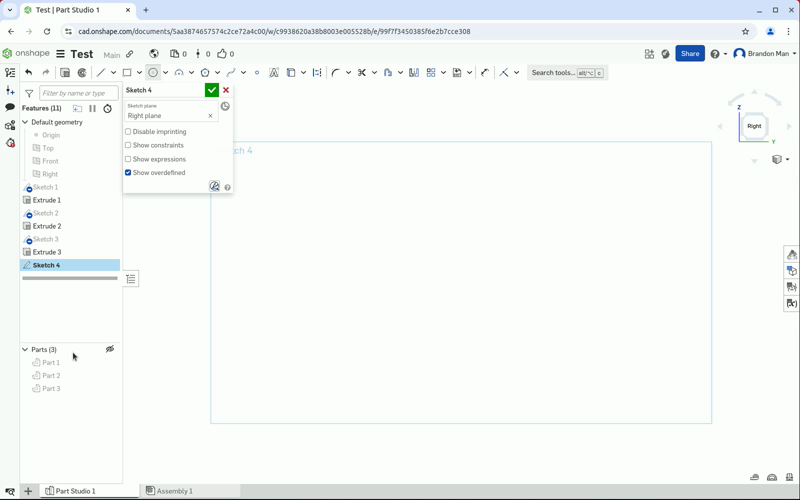
key_down(shift)
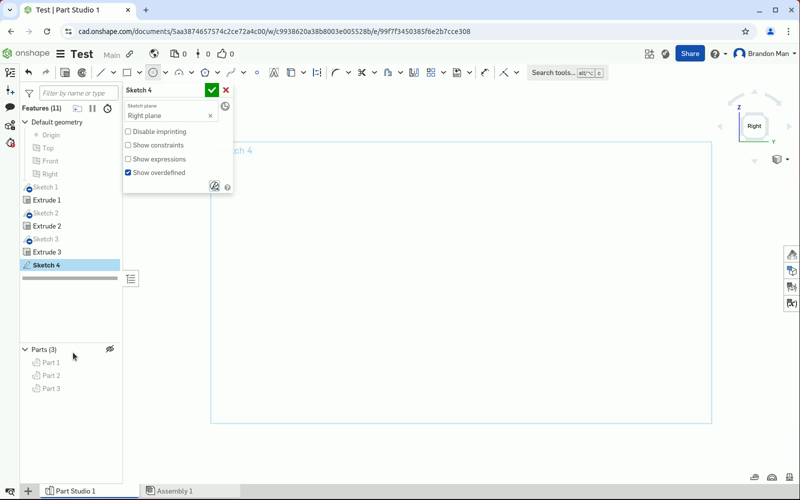
mouse_move(461, 282)
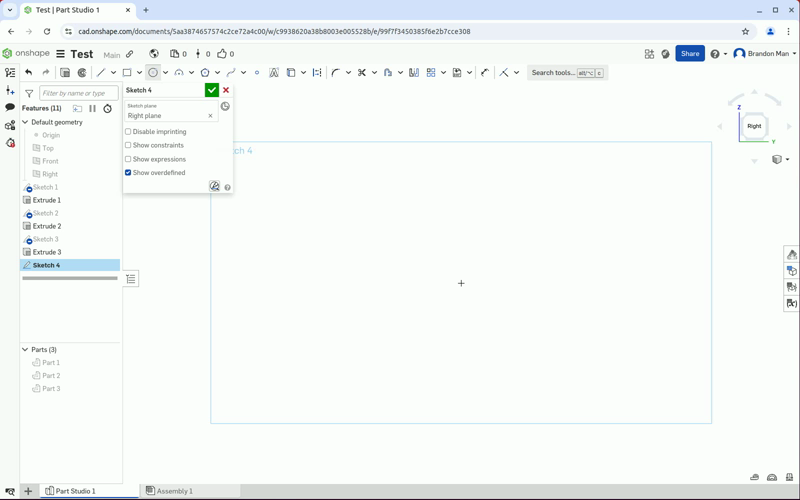
click(461, 282)
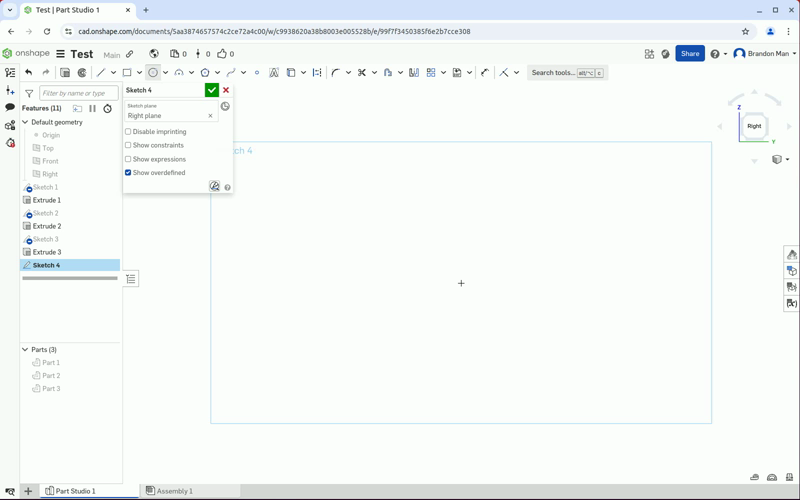
key_up(shift)
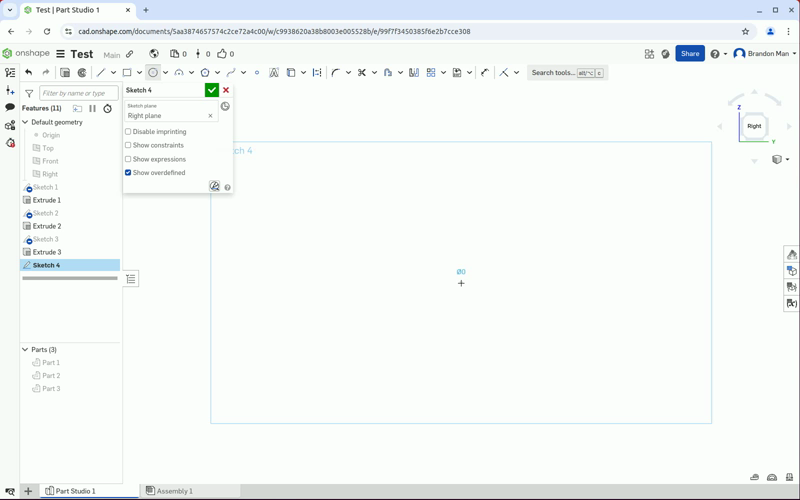
mouse_move(472, 282)
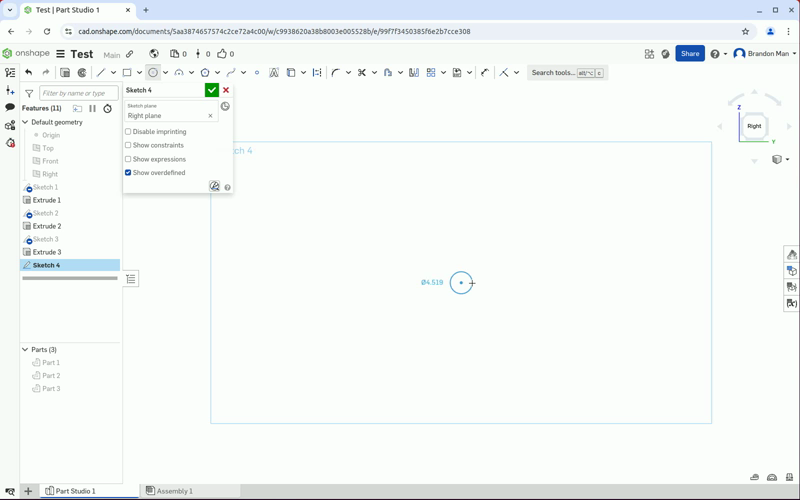
click(472, 282)
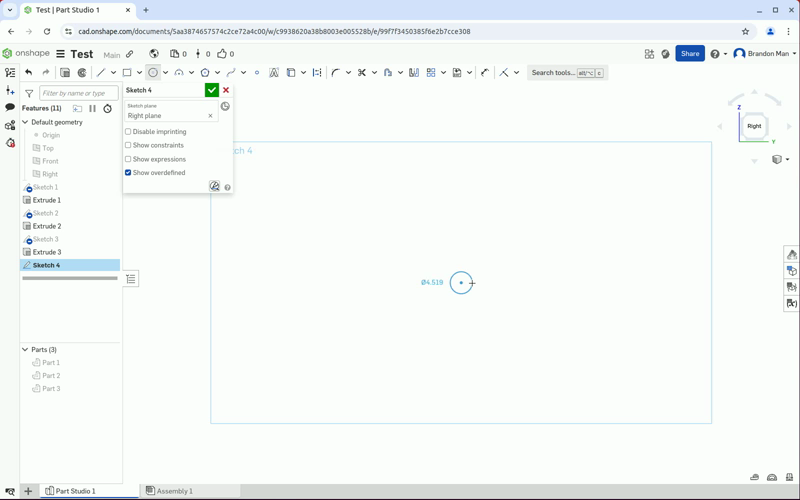
key(esc)
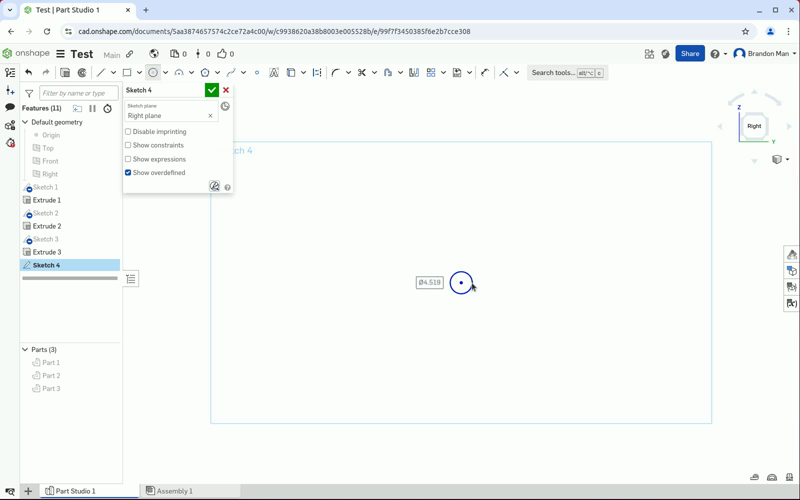
mouse_move(464, 275)
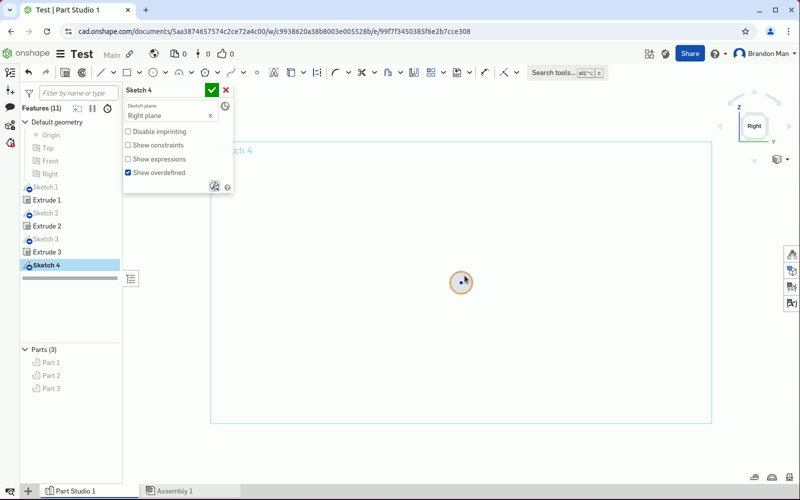
scroll(6)
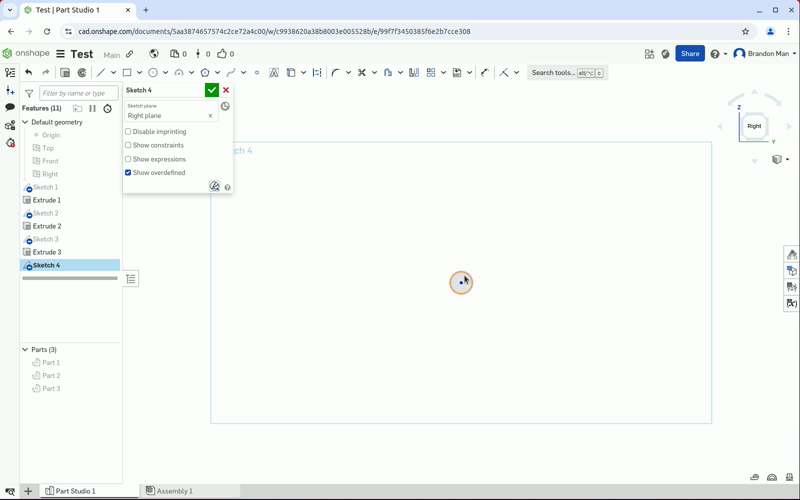
scroll(6)
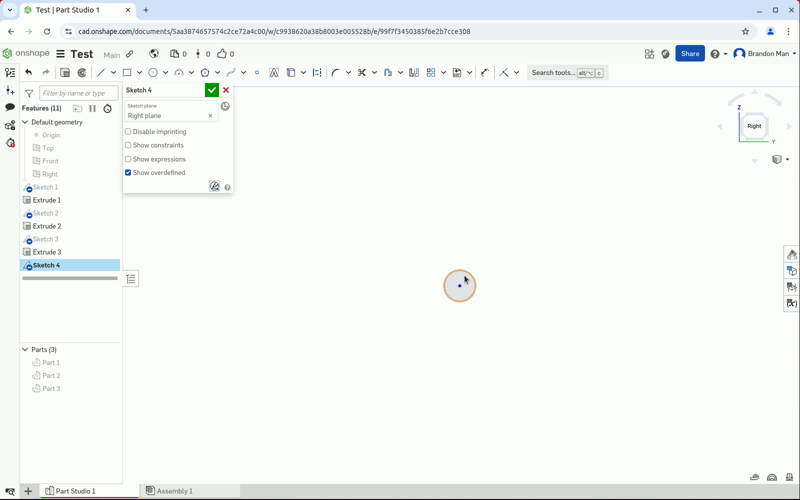
scroll(6)
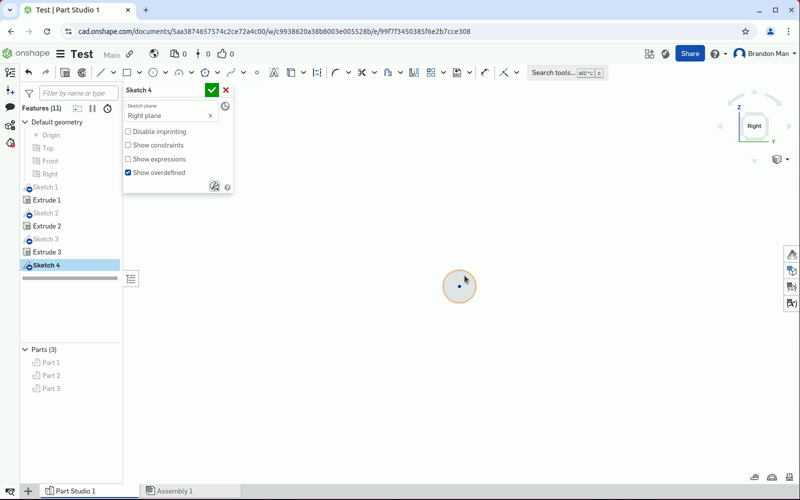
scroll(6)
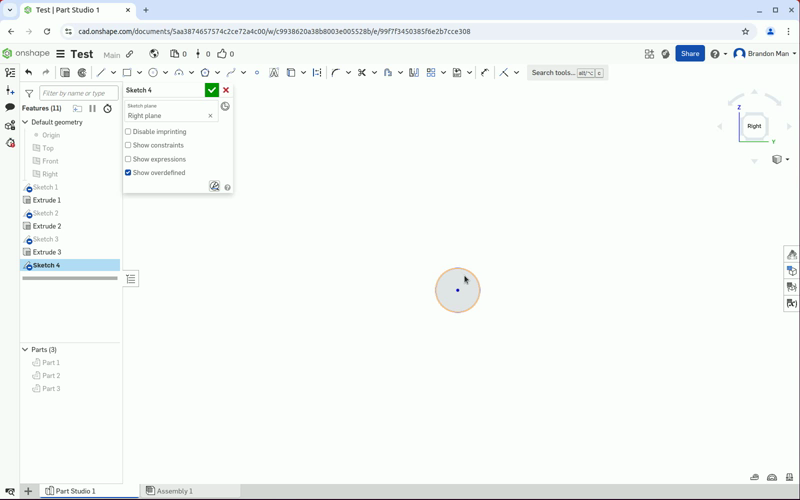
scroll(6)
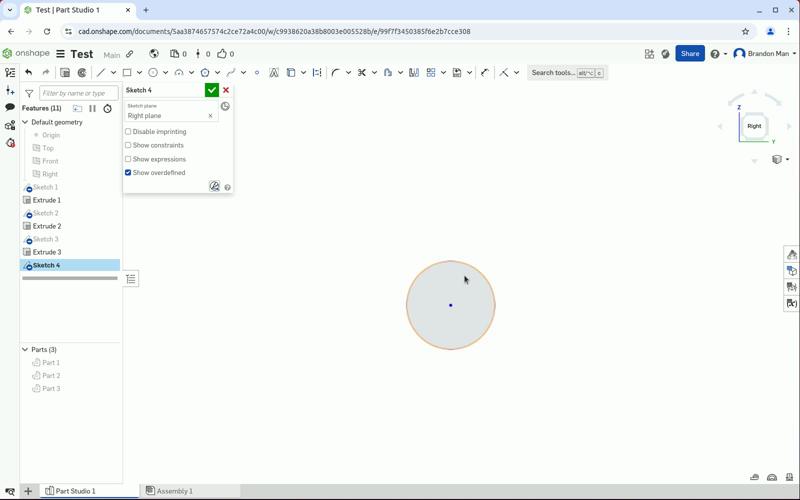
scroll(6)
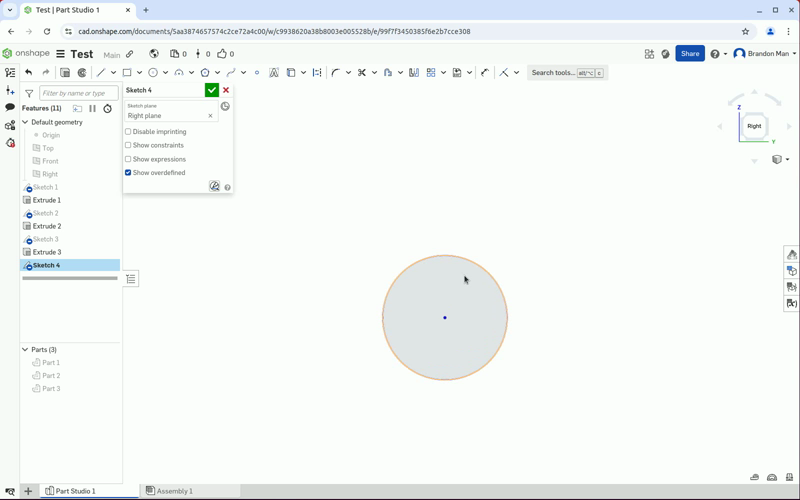
scroll(6)
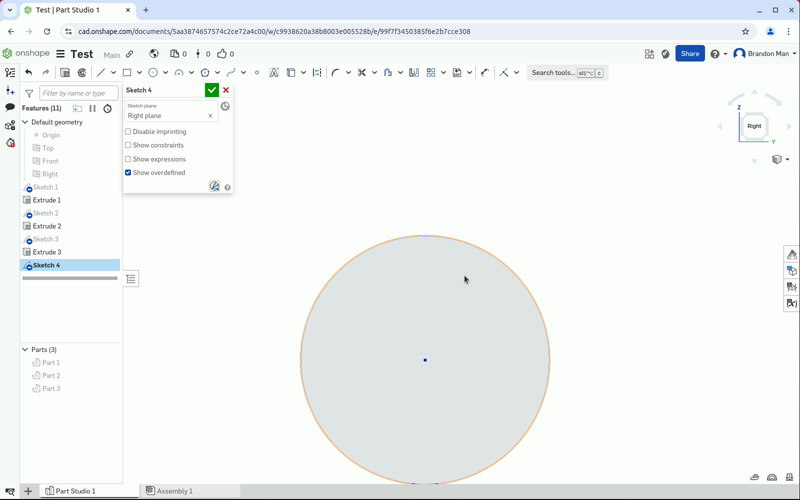
click(464, 275)
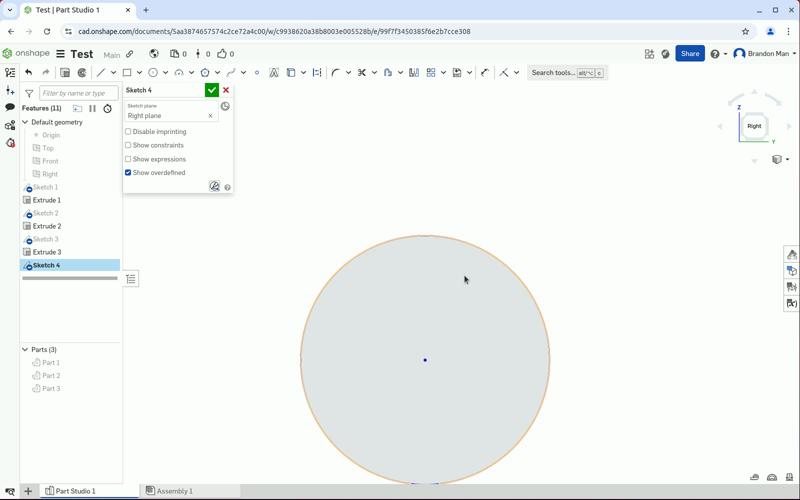
scroll(-6)
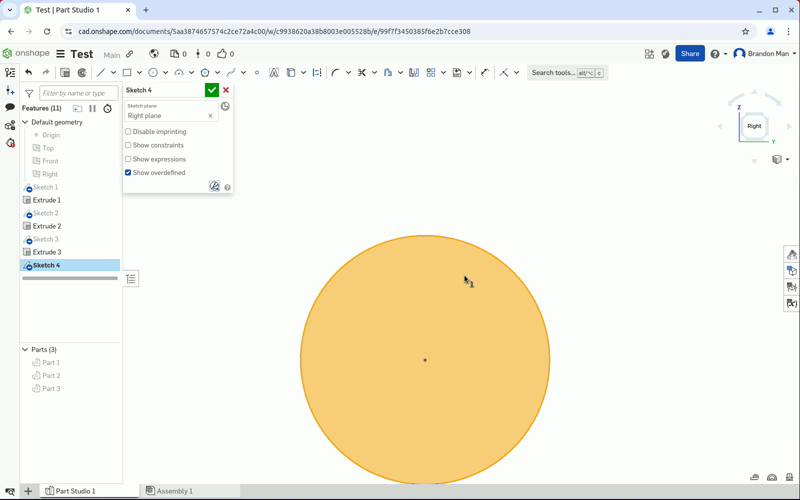
scroll(-6)
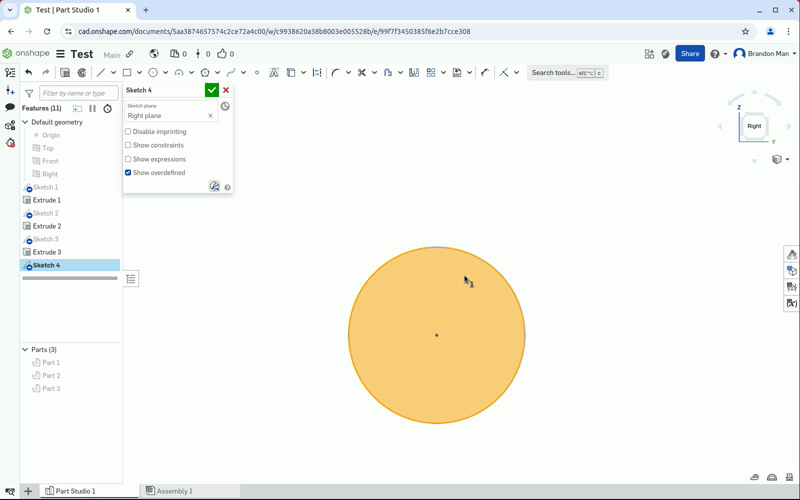
scroll(-6)
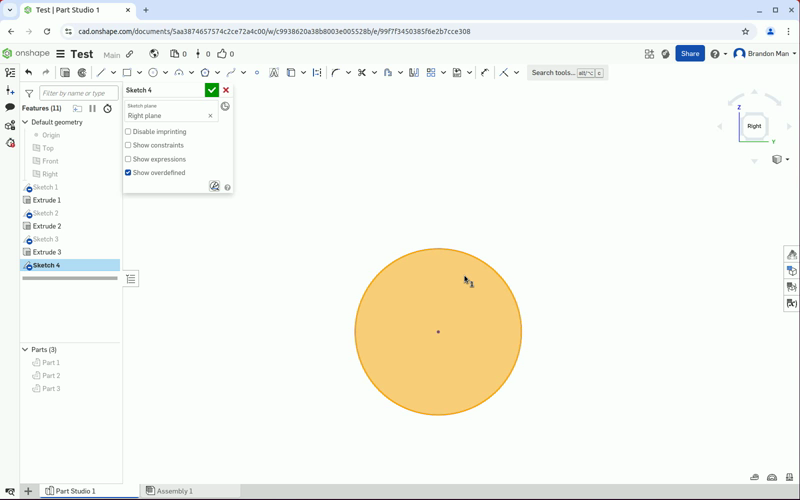
scroll(-6)
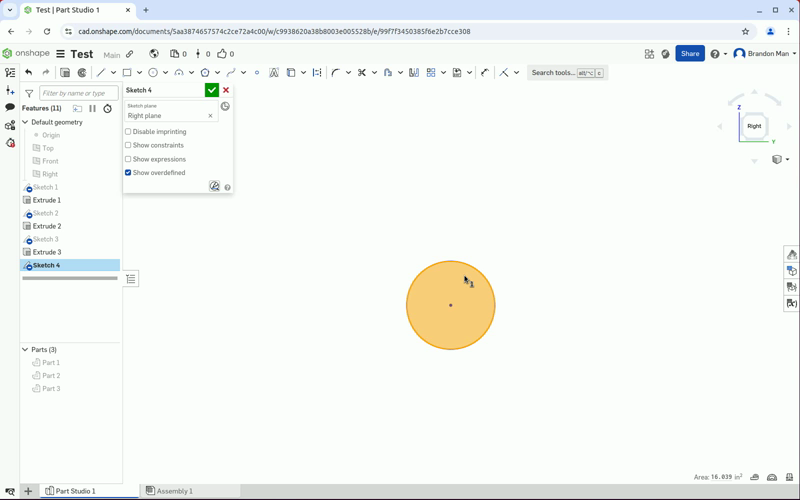
scroll(-6)
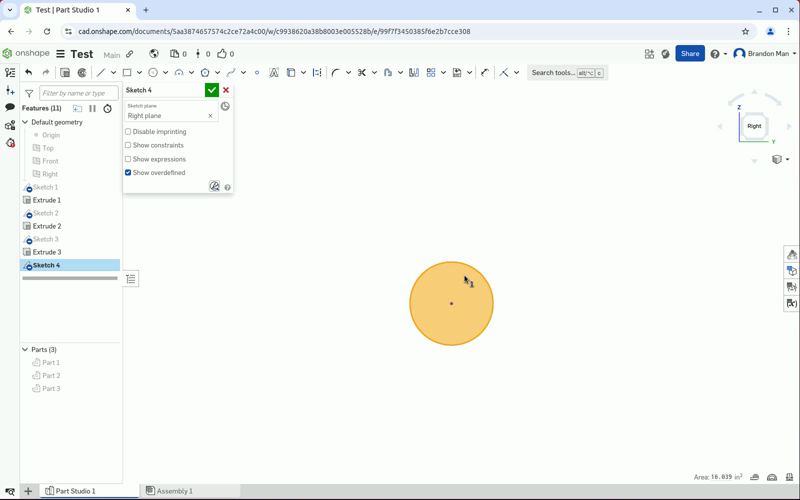
scroll(-6)
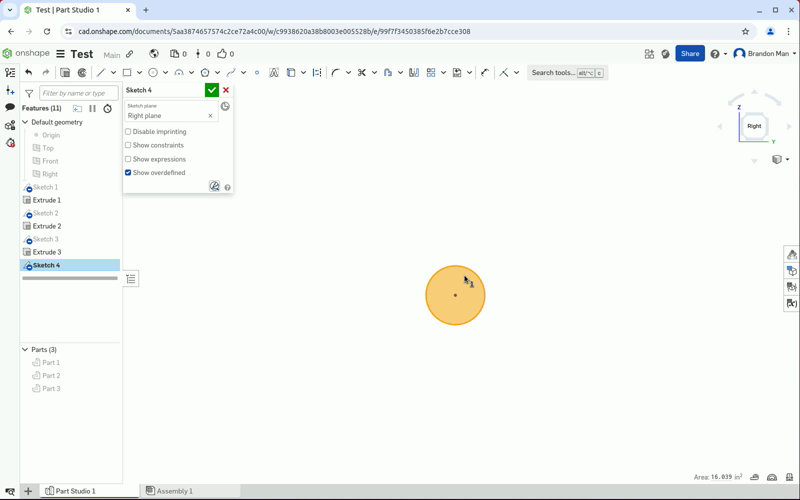
scroll(-6)
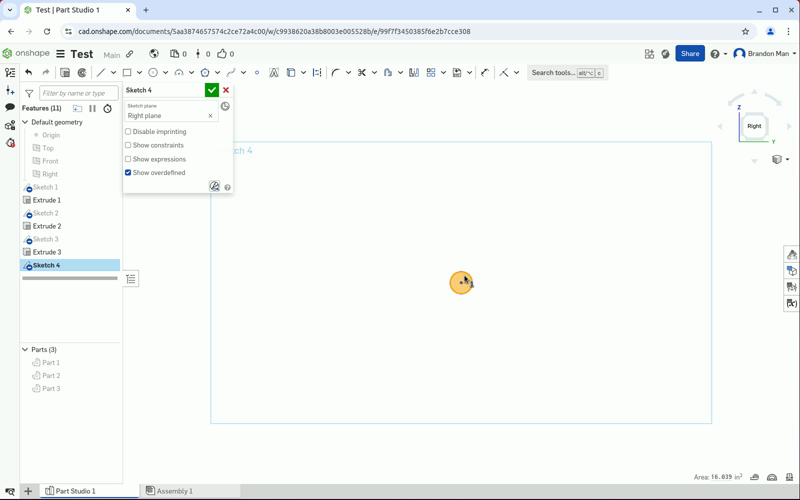
mouse_move(73, 352)
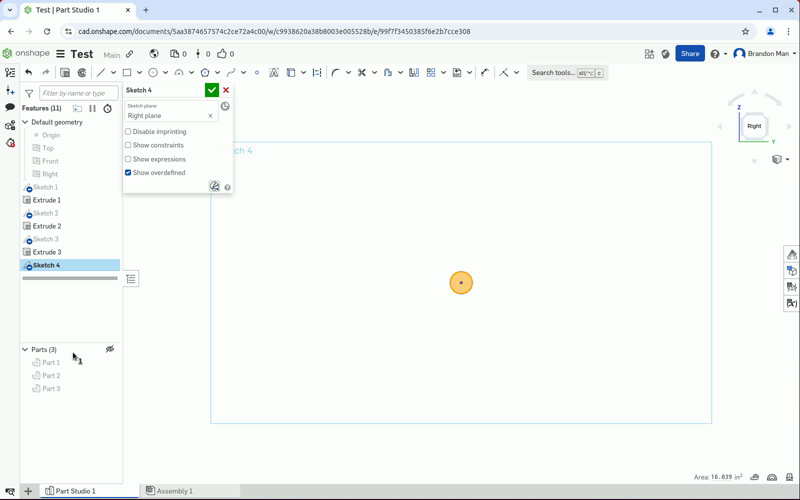
key(shift+y)
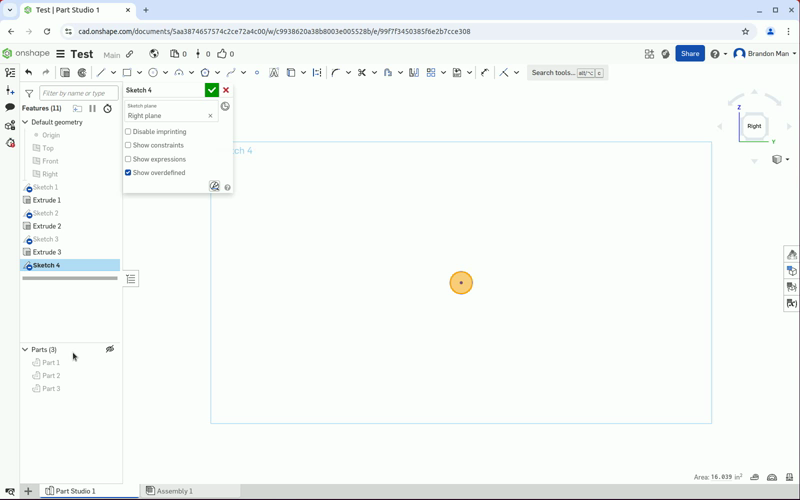
key(shift+e)
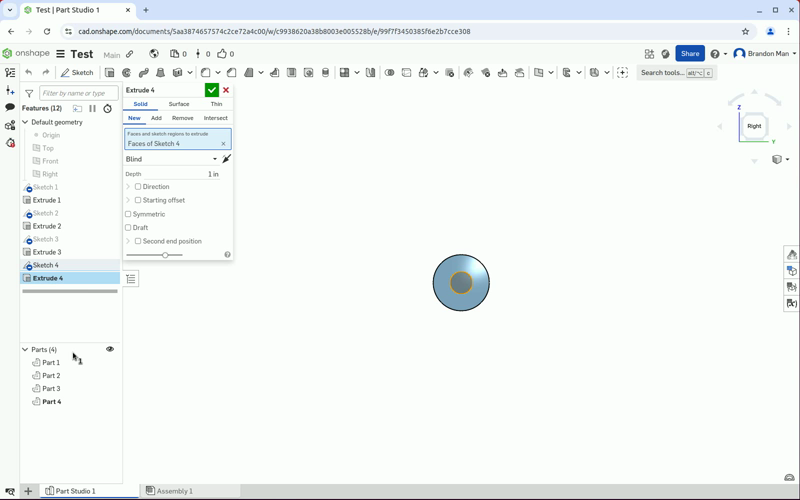
mouse_move(143, 106)
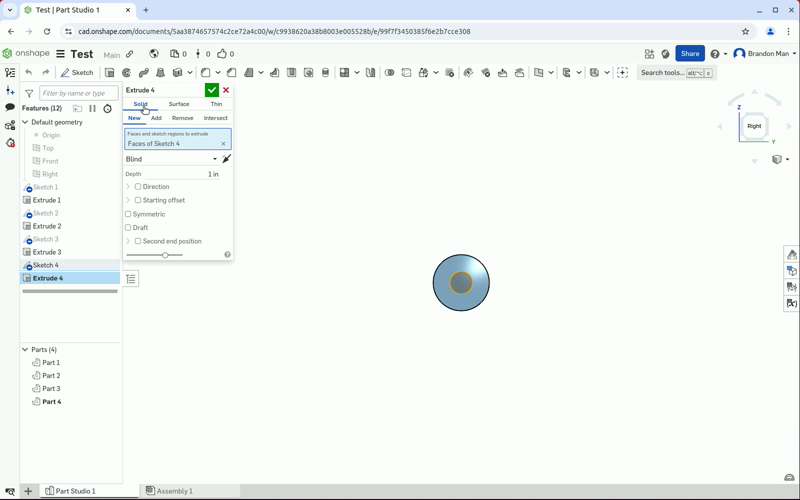
click(143, 106)
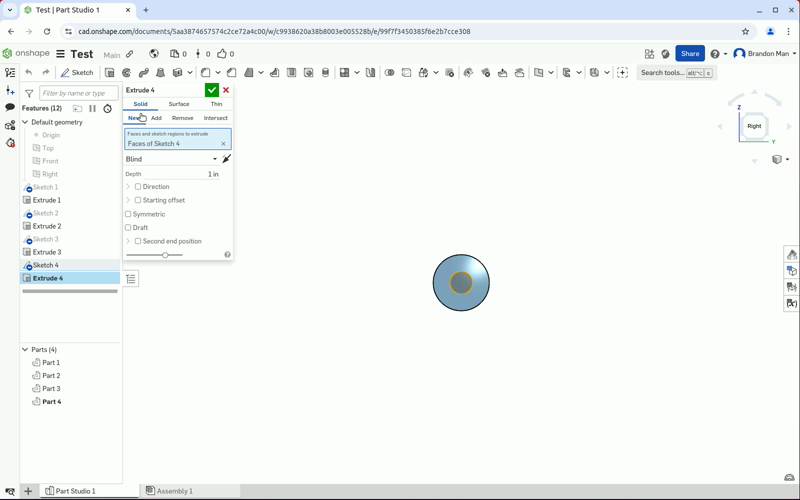
mouse_move(137, 120)
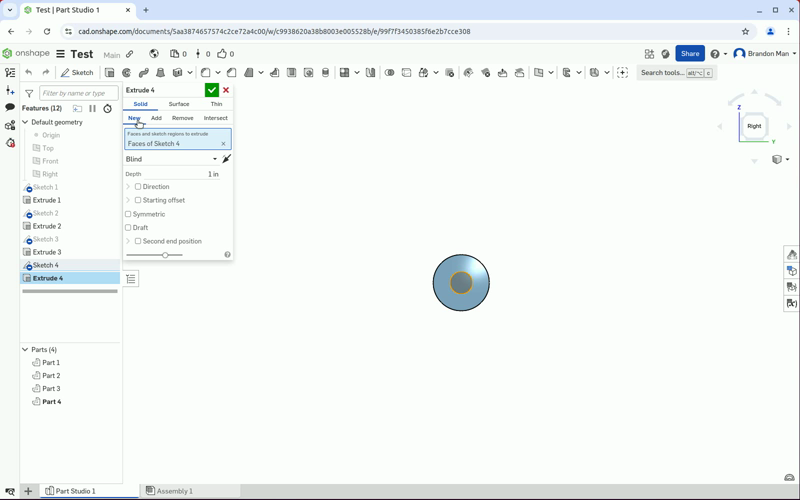
click(137, 120)
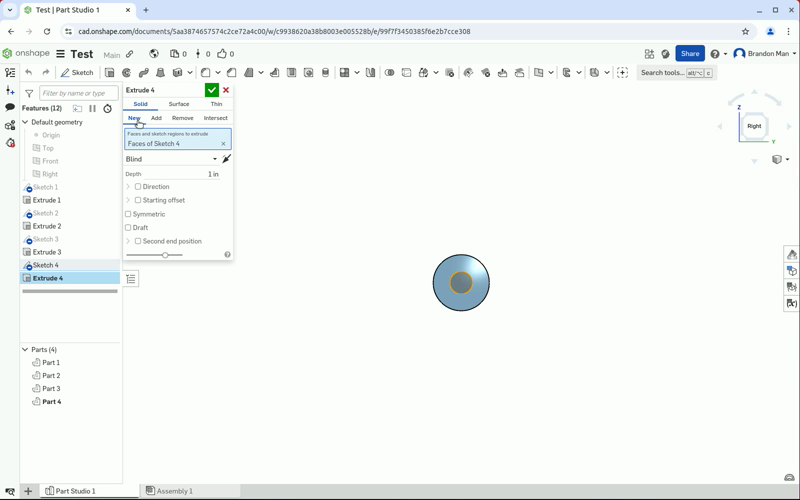
key(tab, 4)
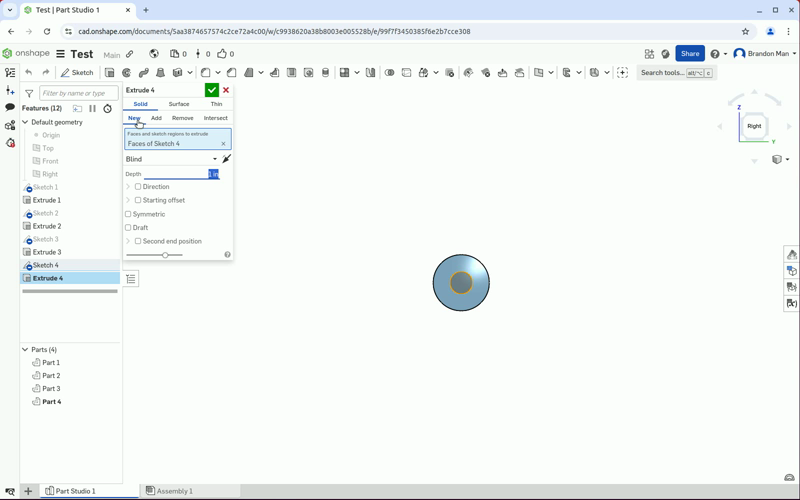
text(-18.535)
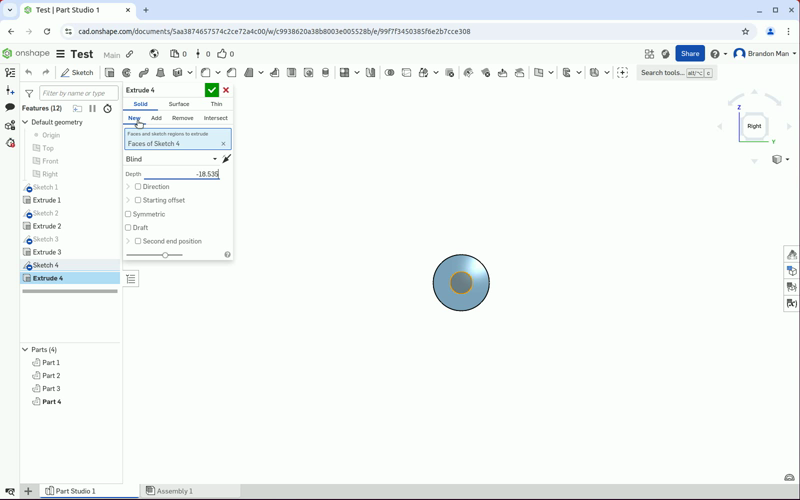
key(enter)
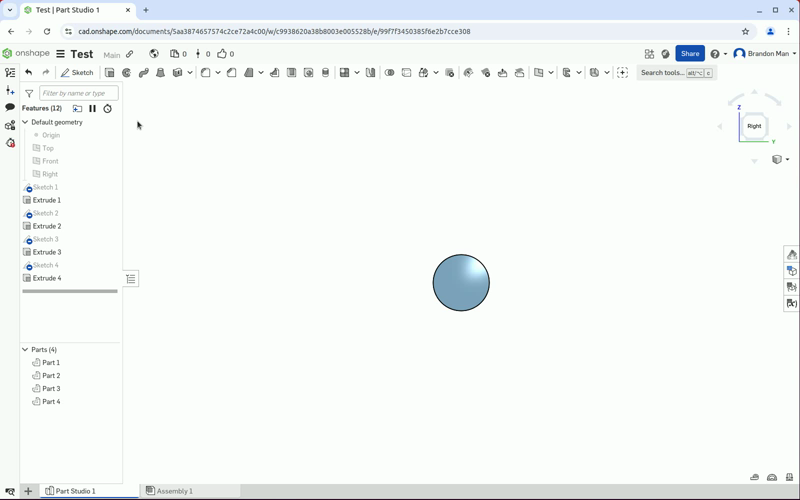
key(shift+h)
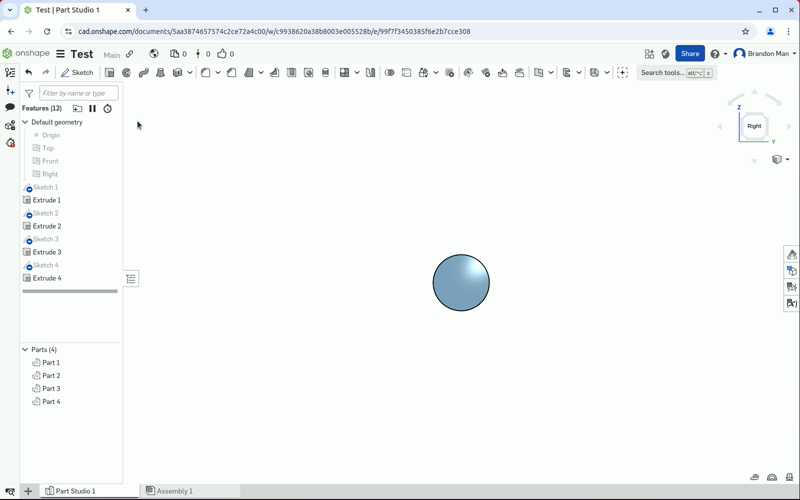
key(shift+h)
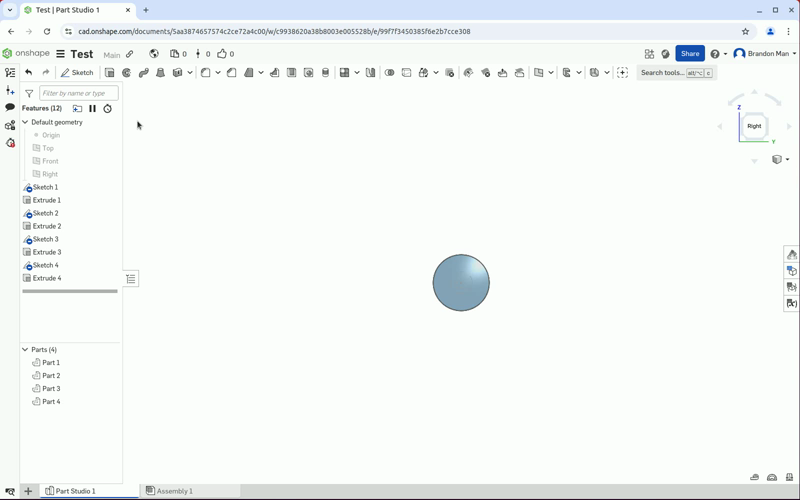
key(shift+7)
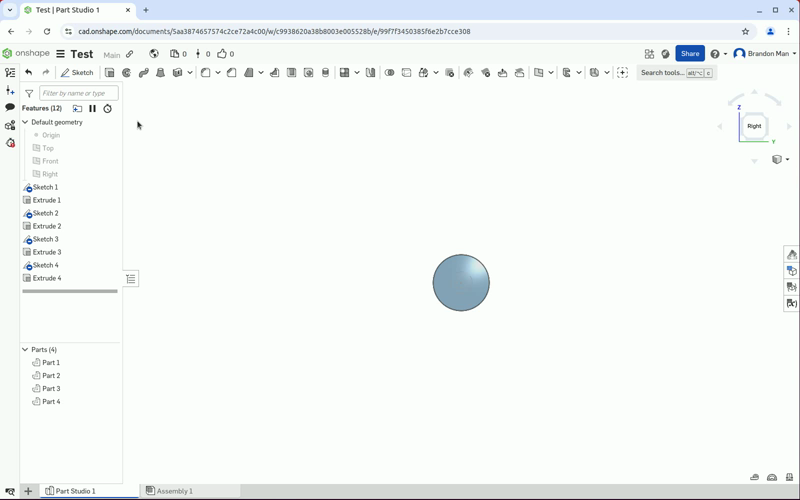
key(right, 2)
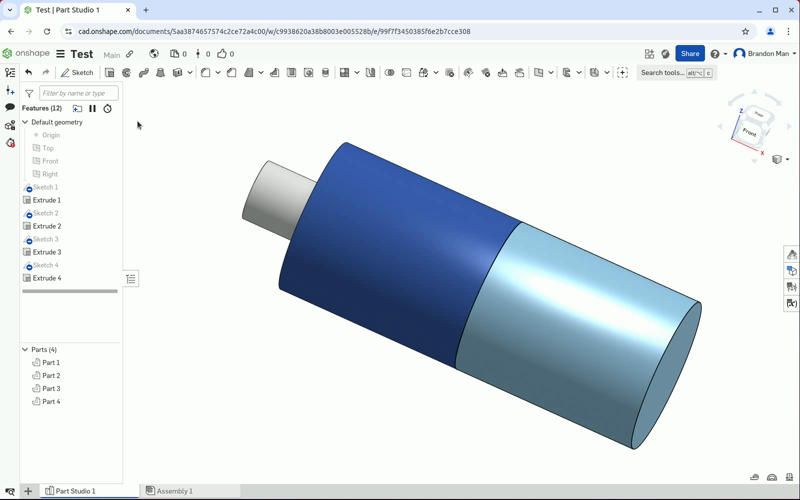
key(down, 2)
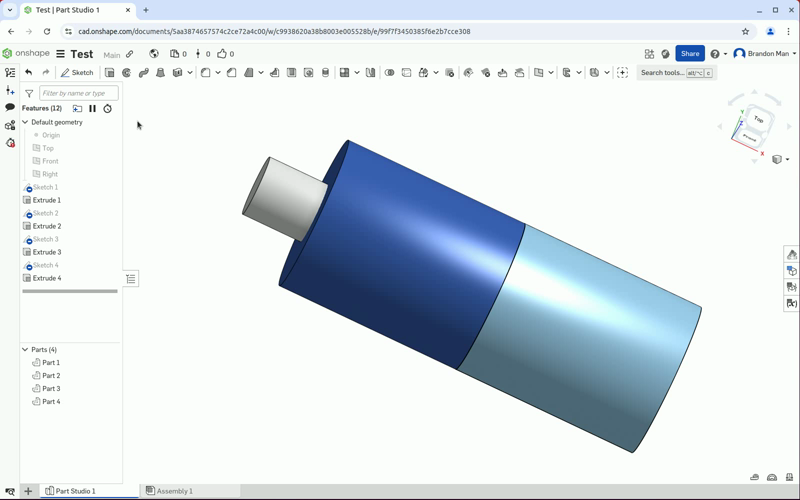
key(up, 2)
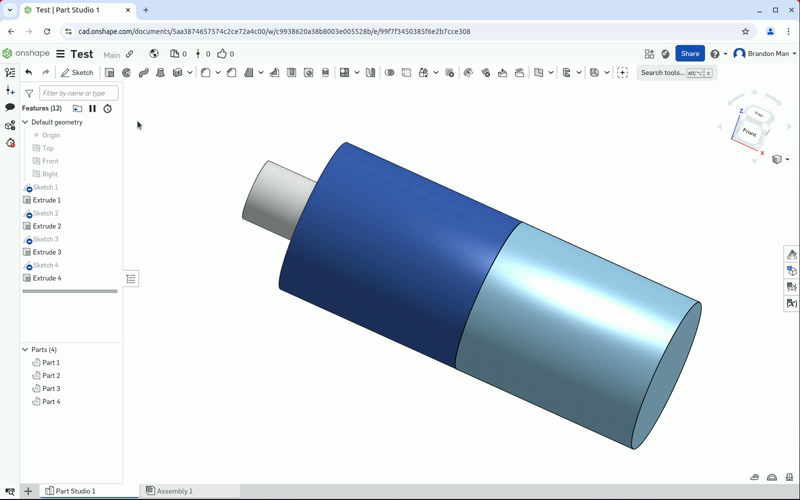
key(left, 2)
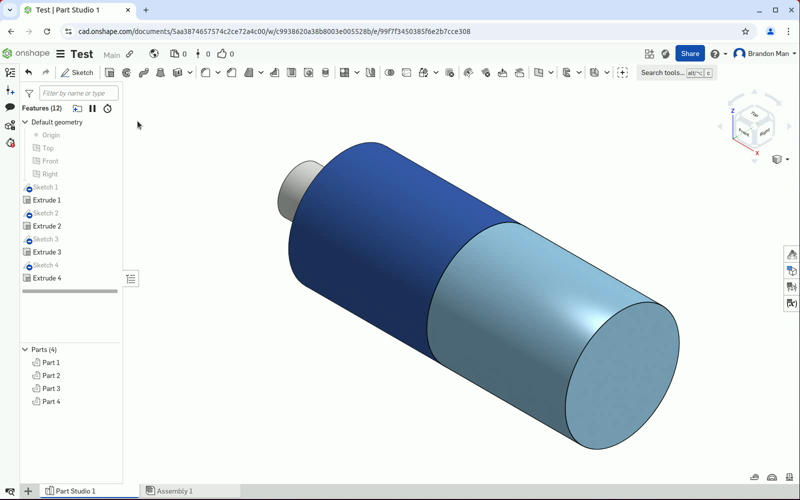
mouse_move(73, 189)
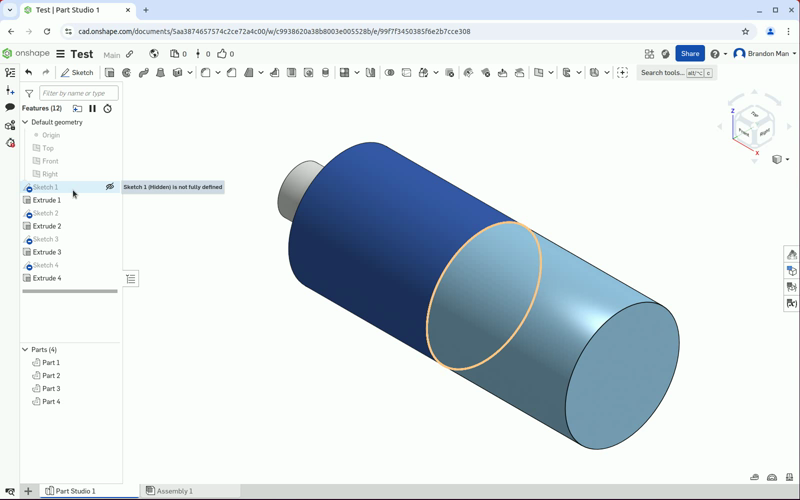
click(73, 189)